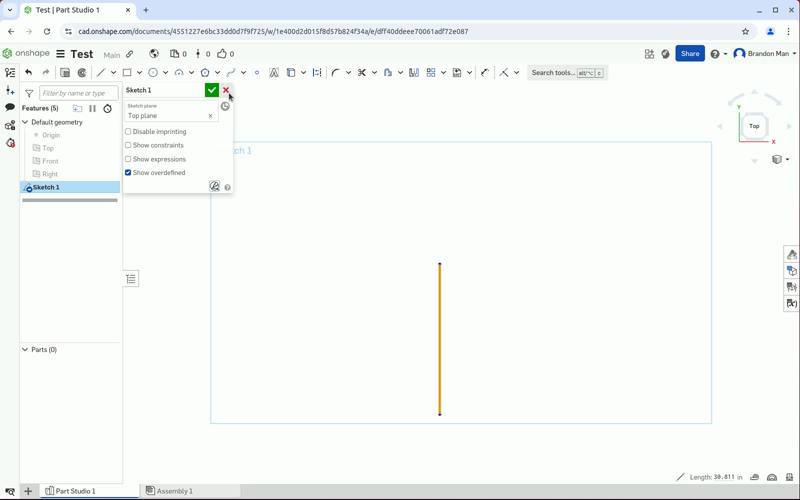
key(shift+h)
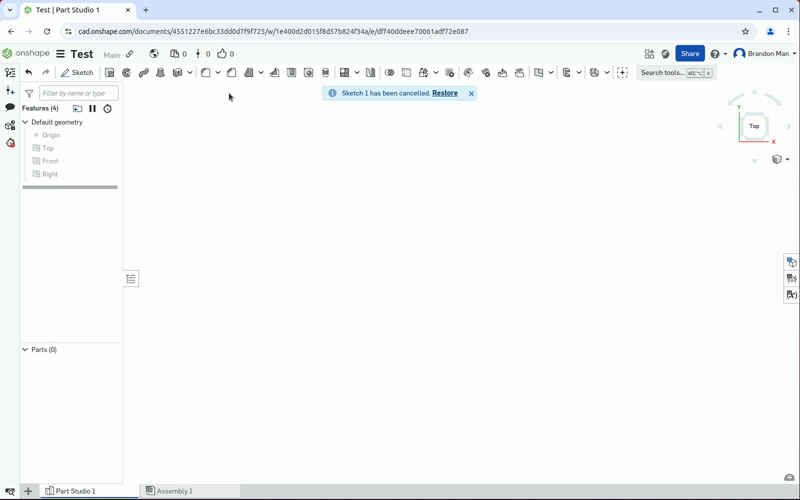
mouse_move(73, 352)
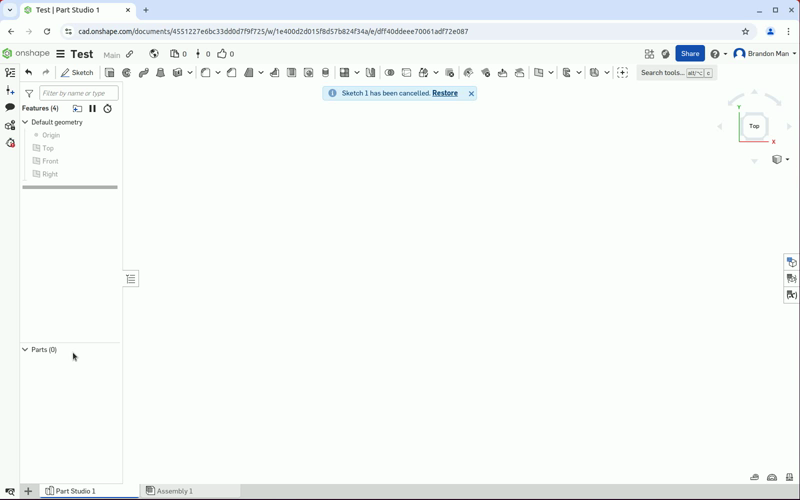
key(y)
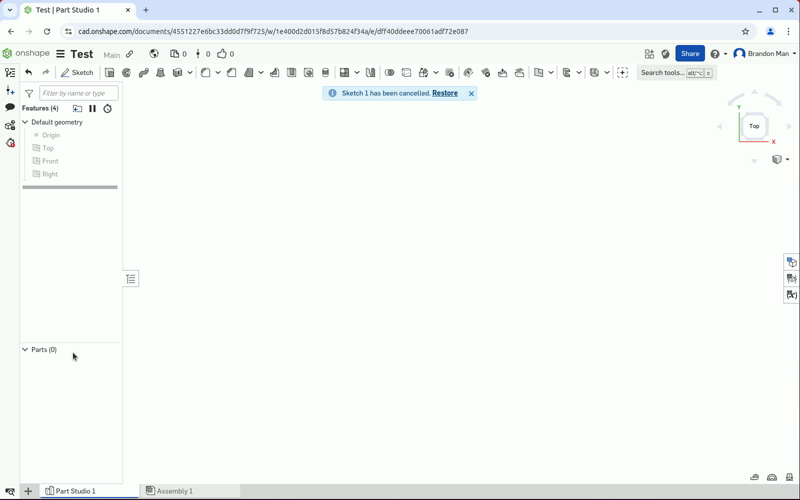
key(shift+p)
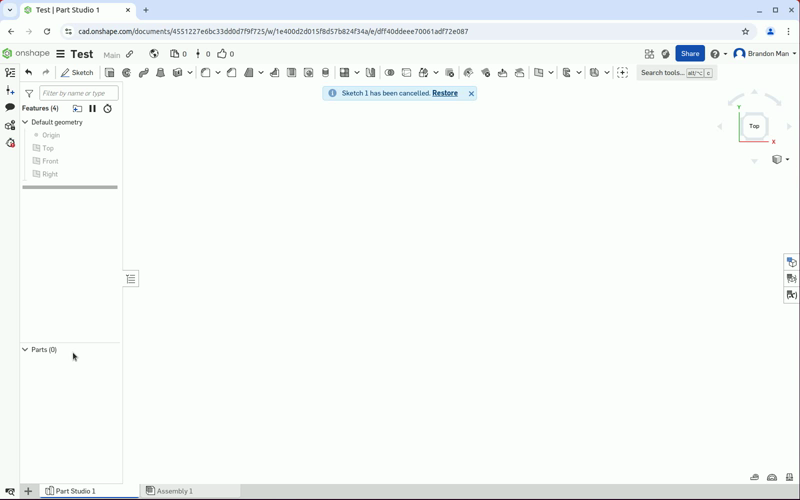
key(space)
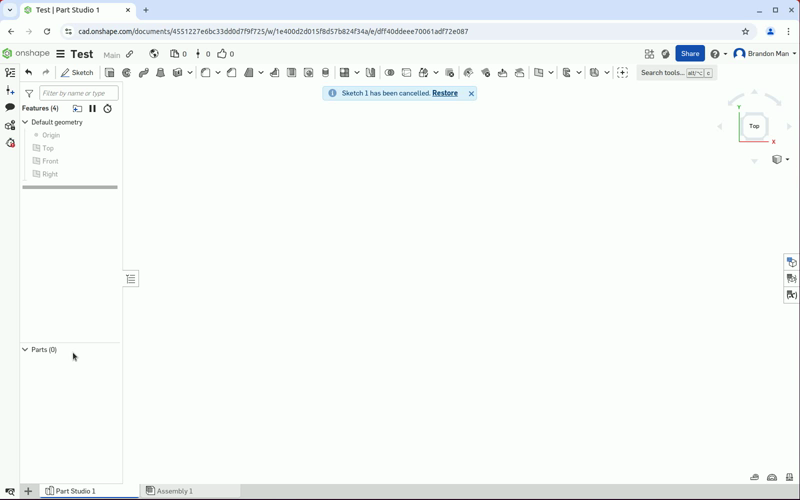
key_down(shift)
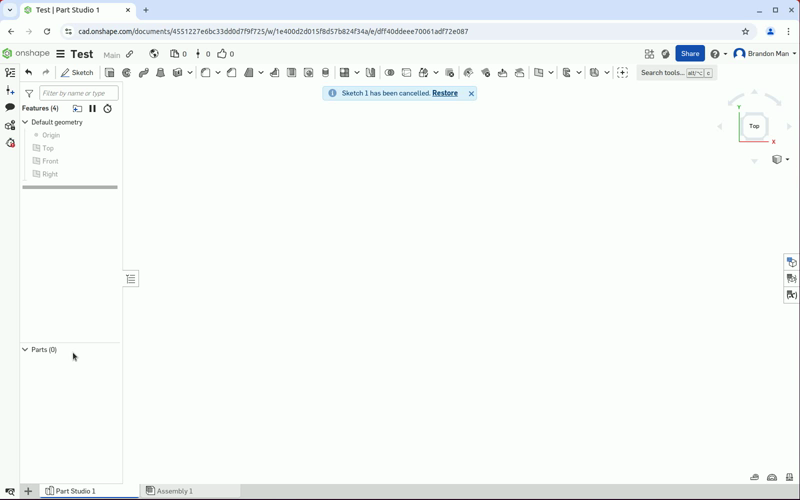
key(up)
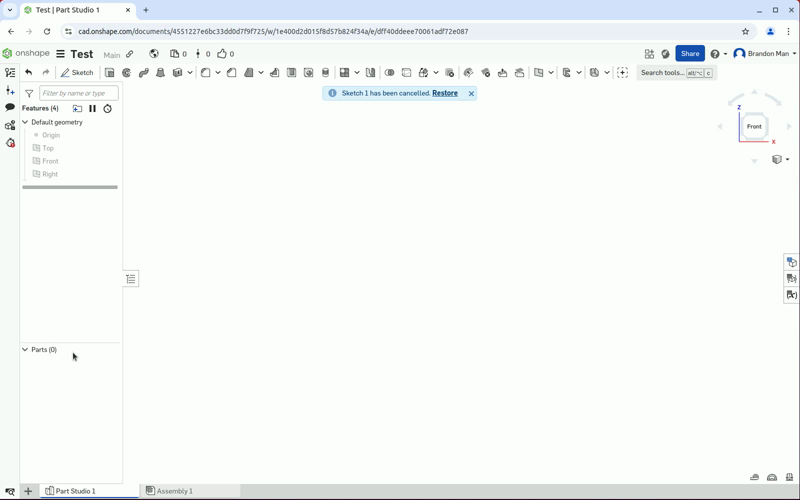
key_up(shift)
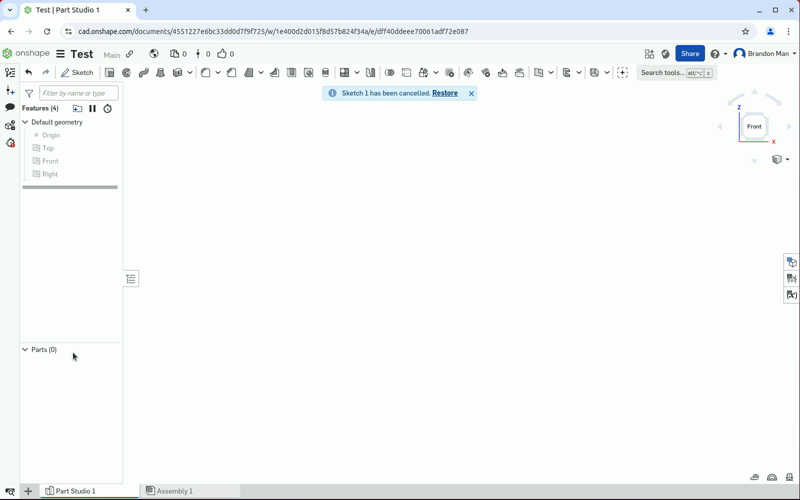
key(space)
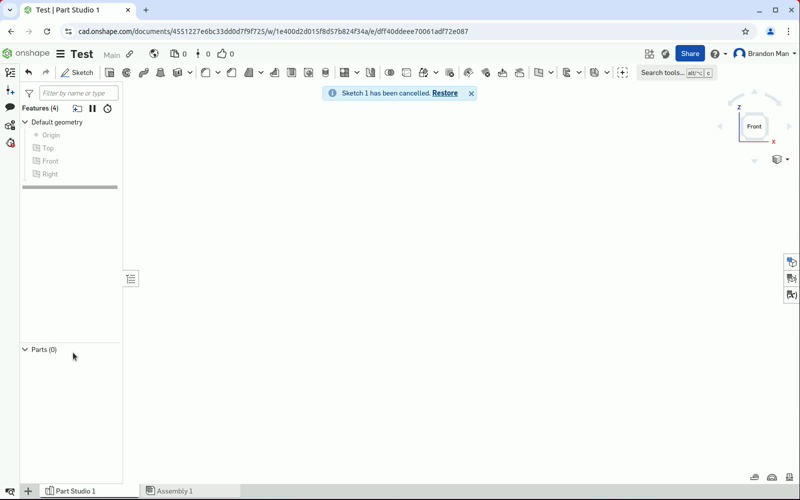
key_down(shift)
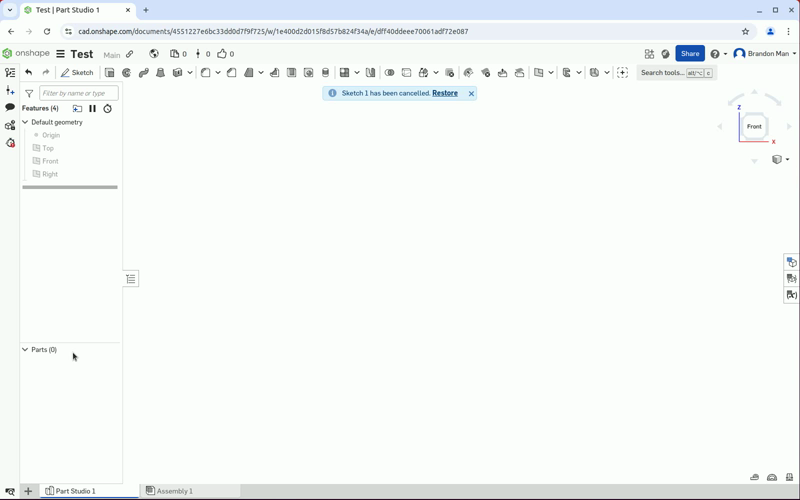
key(left)
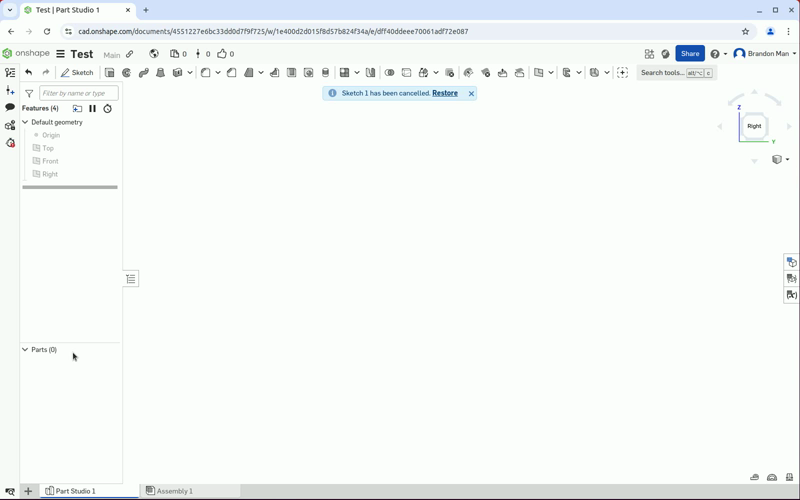
key_up(shift)
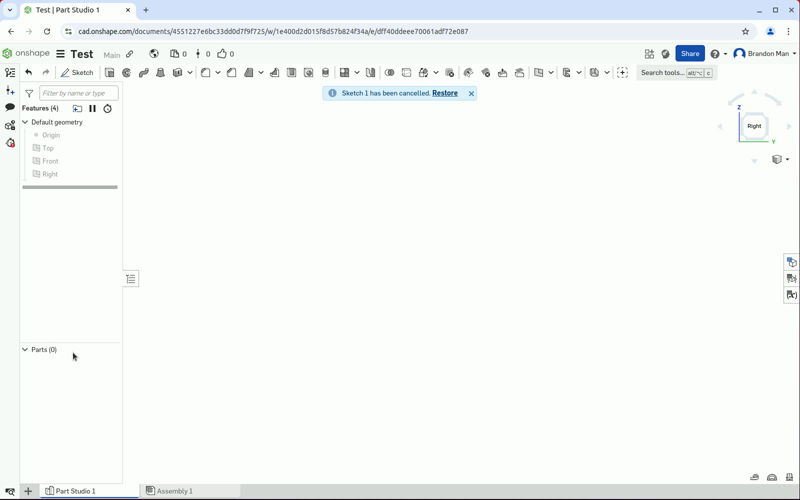
mouse_move(73, 352)
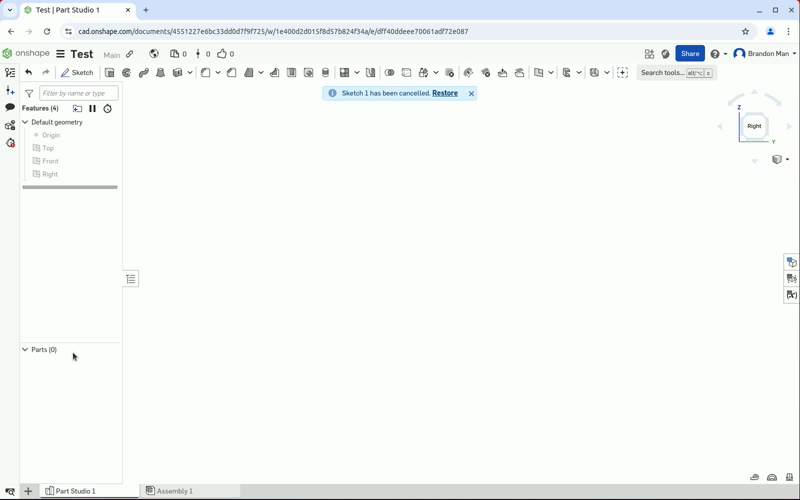
key(shift+y)
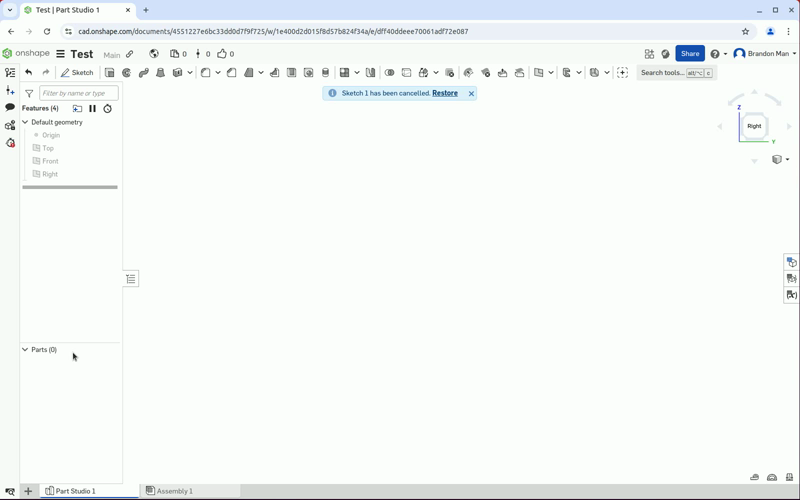
key(shift+s)
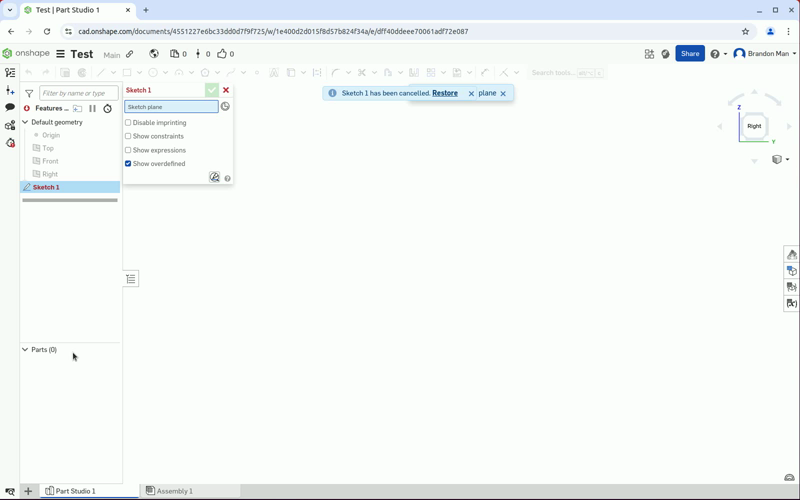
mouse_move(73, 176)
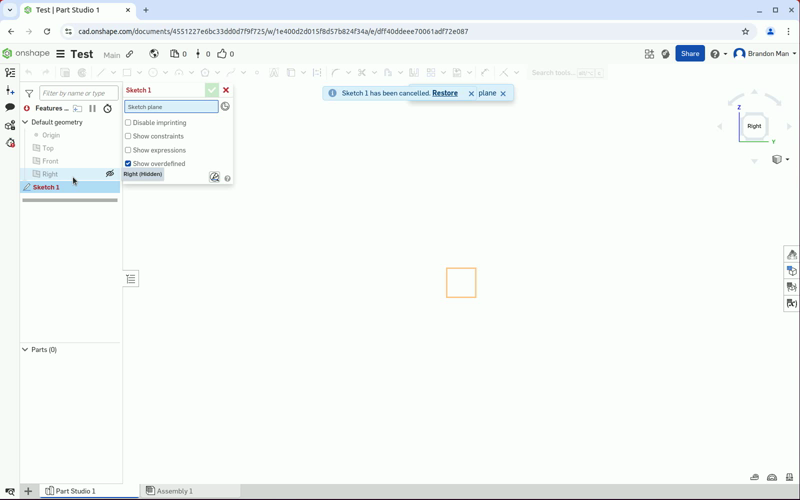
click(73, 176)
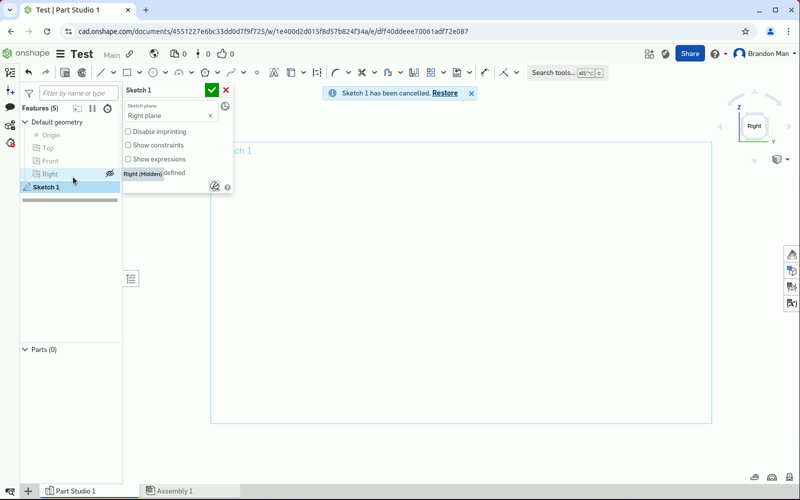
mouse_move(73, 352)
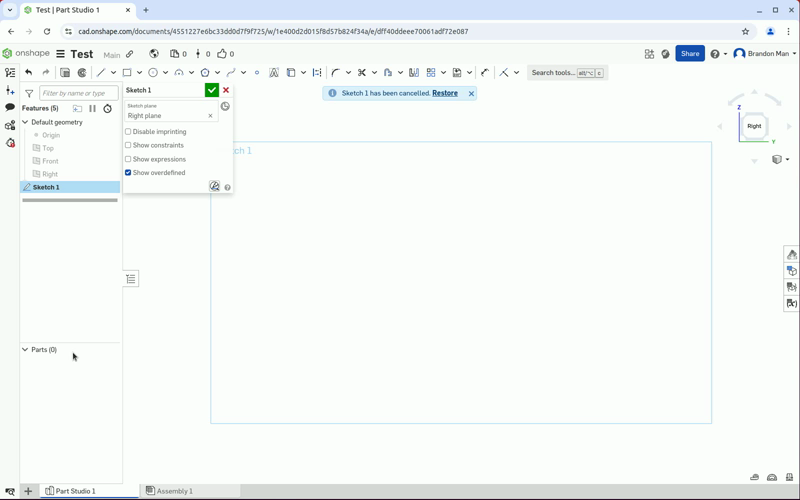
key(y)
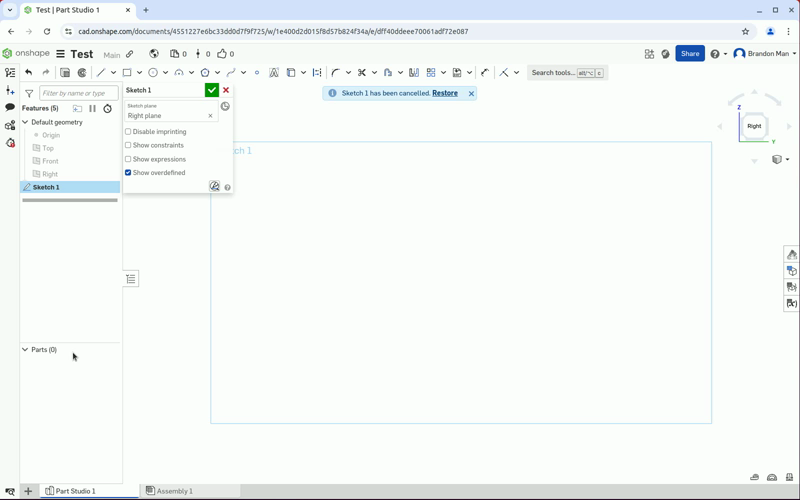
key(l)
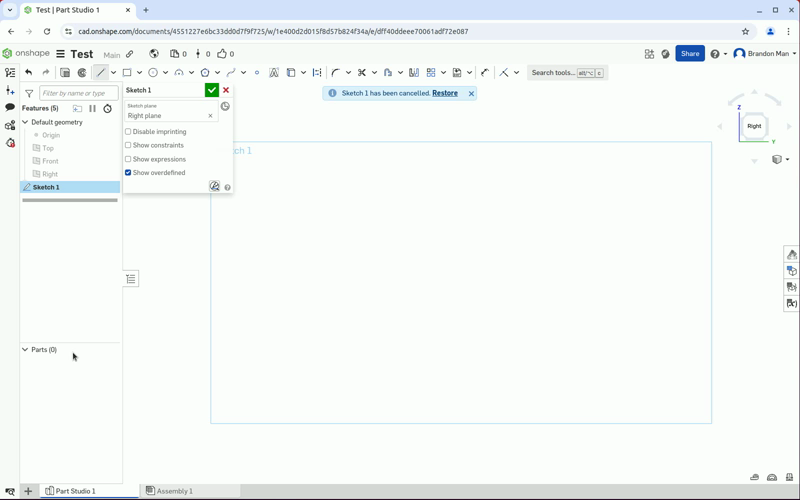
key_down(shift)
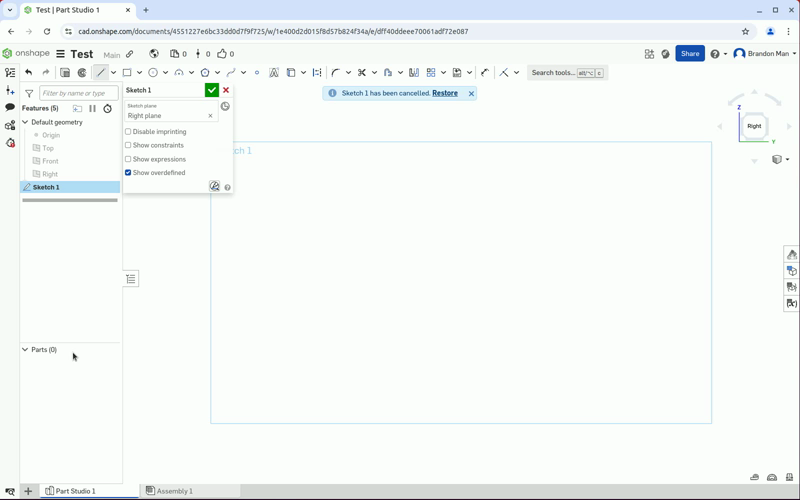
mouse_move(385, 282)
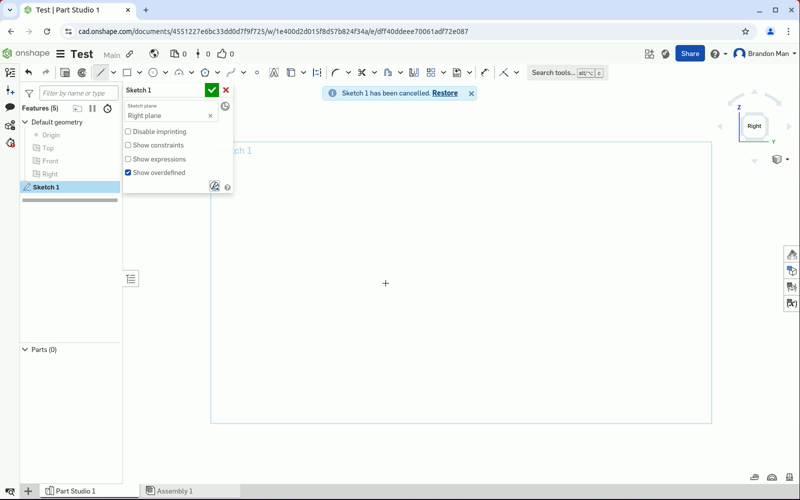
click(385, 282)
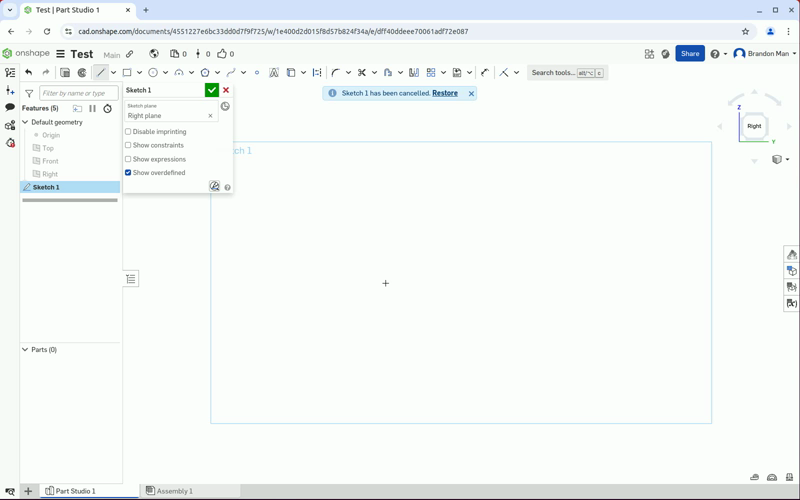
key_up(shift)
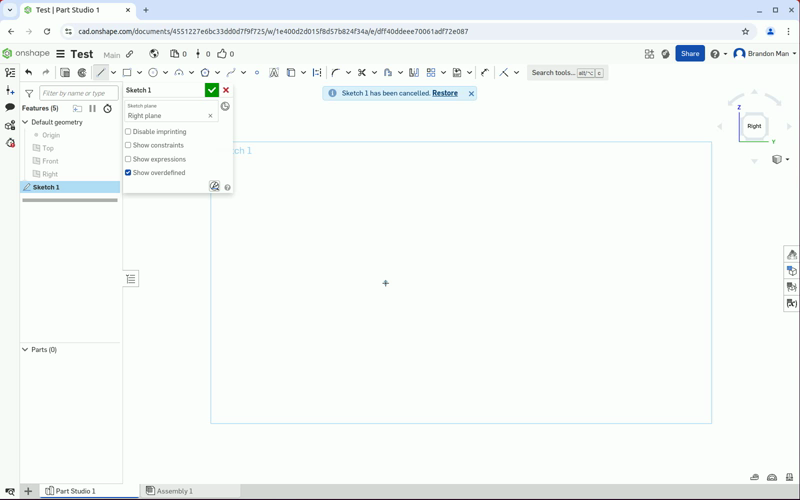
key_down(shift)
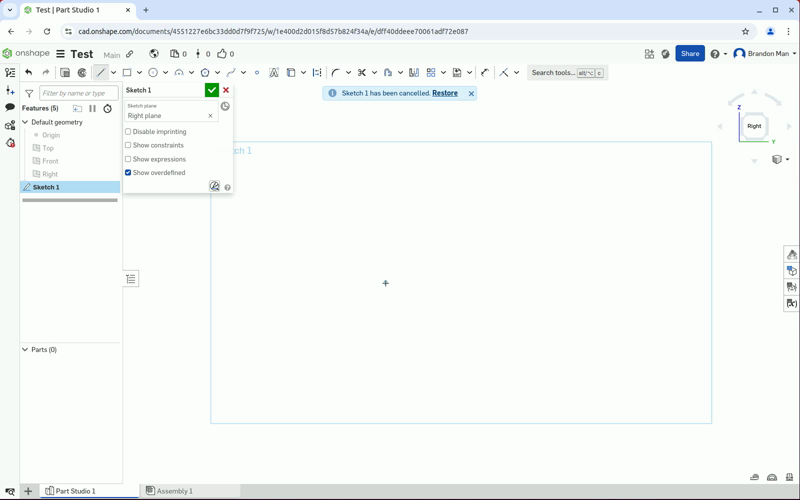
mouse_move(461, 282)
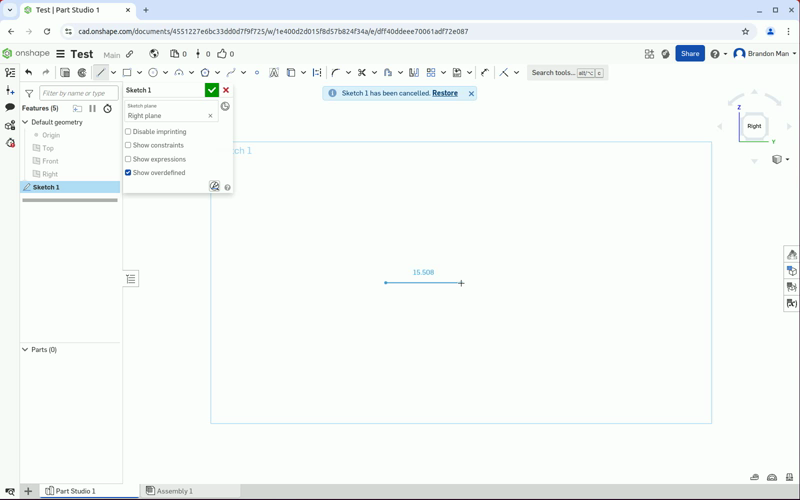
click(461, 282)
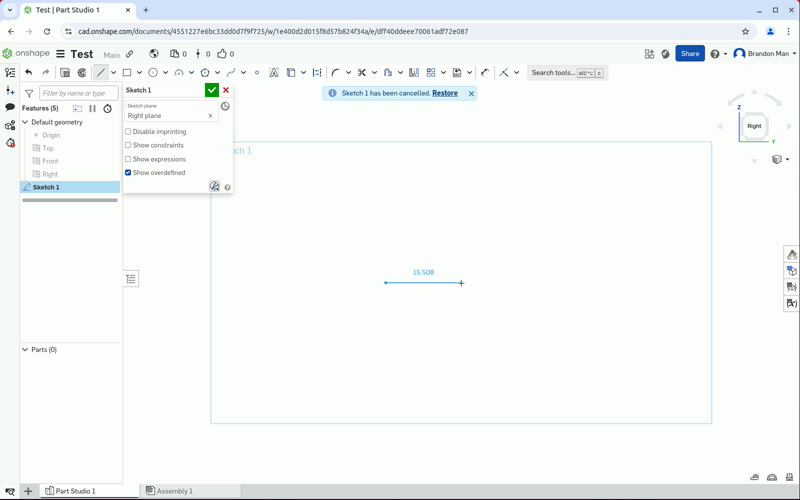
key_up(shift)
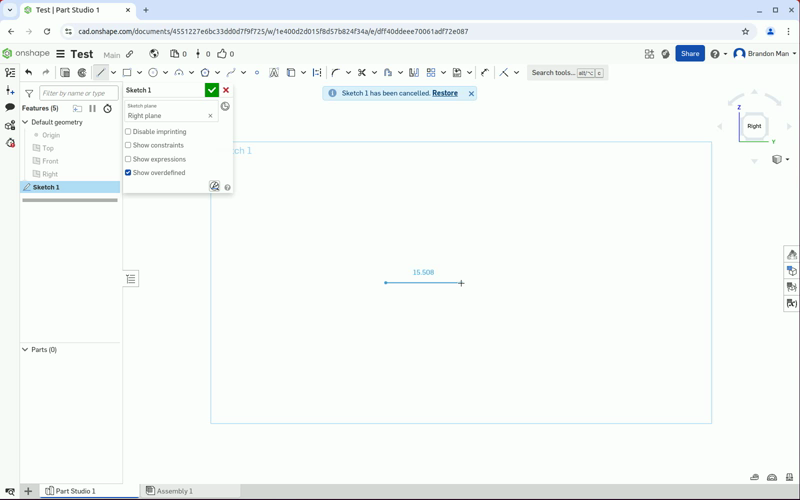
key_down(shift)
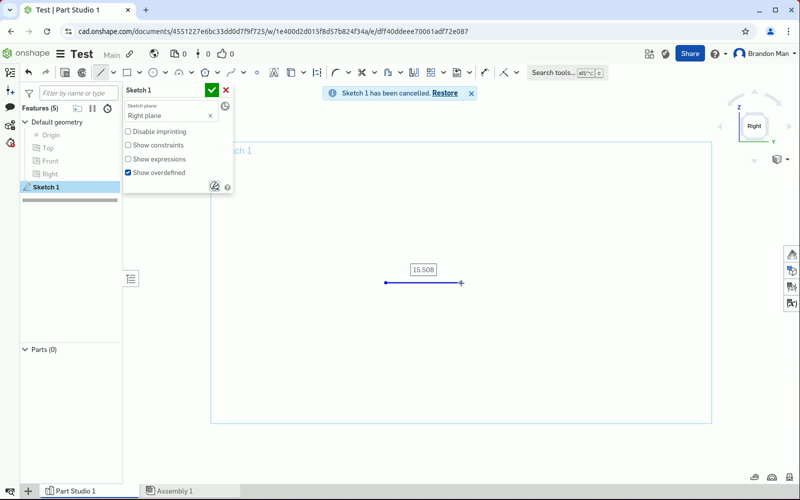
mouse_move(491, 282)
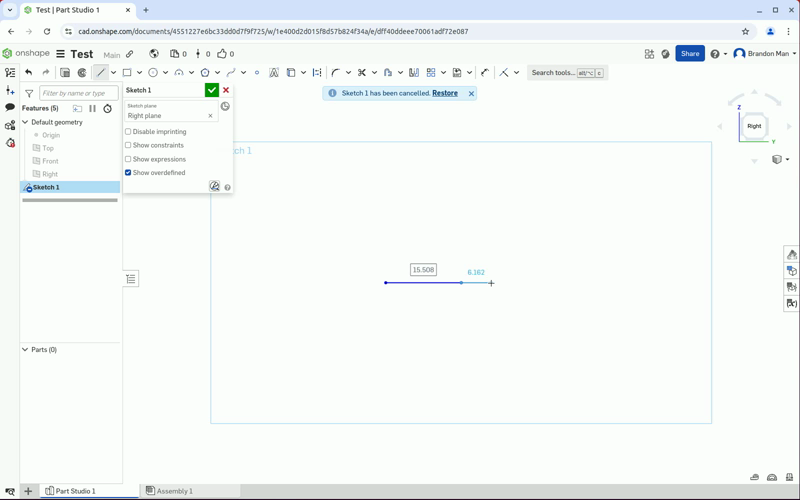
mouse_move(461, 244)
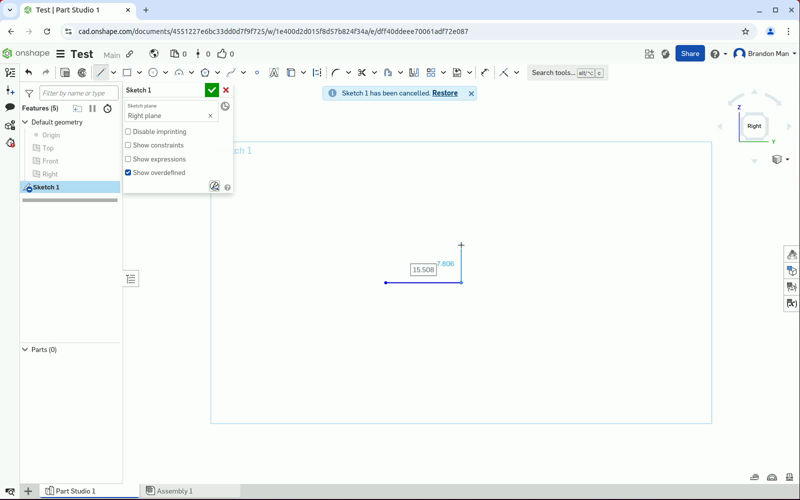
click(461, 244)
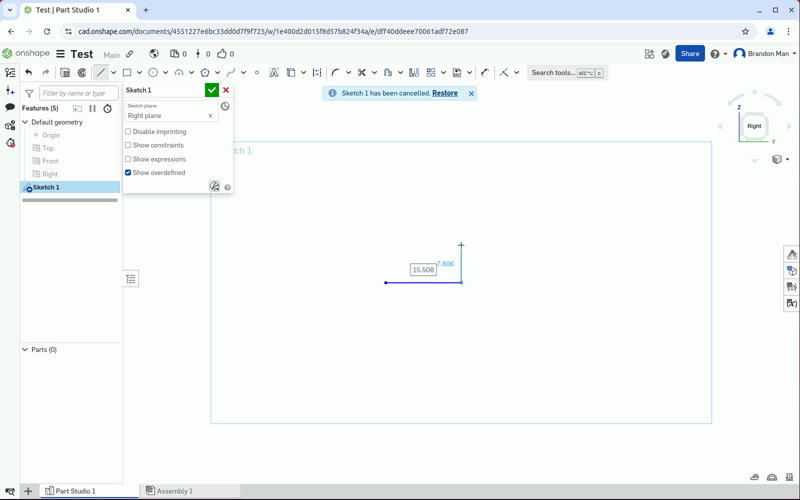
key_up(shift)
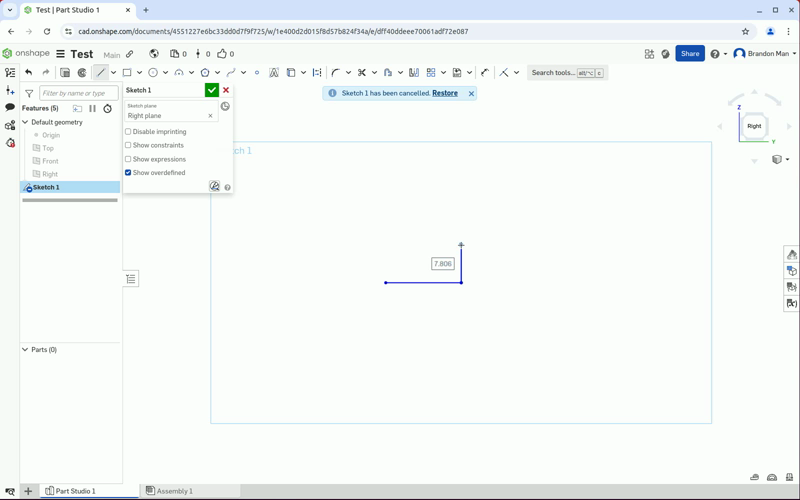
key_down(shift)
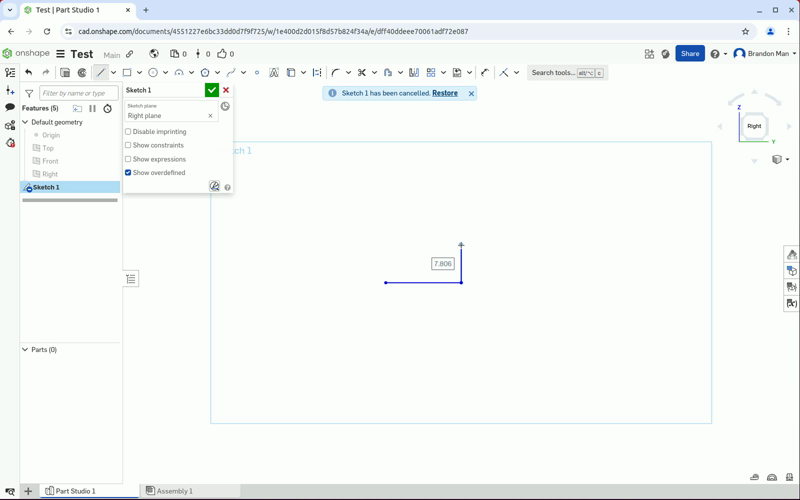
mouse_move(491, 244)
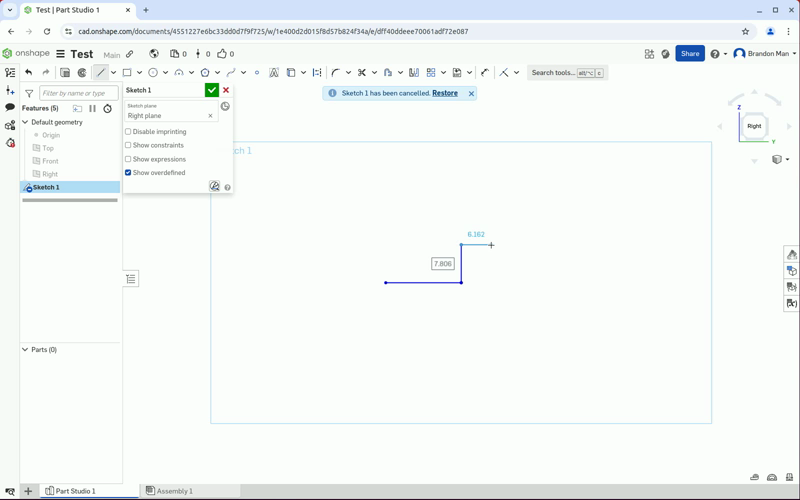
mouse_move(423, 244)
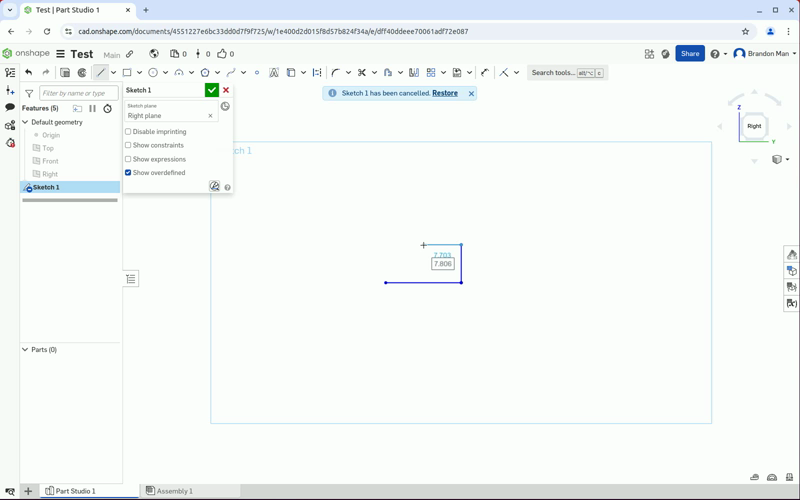
click(423, 244)
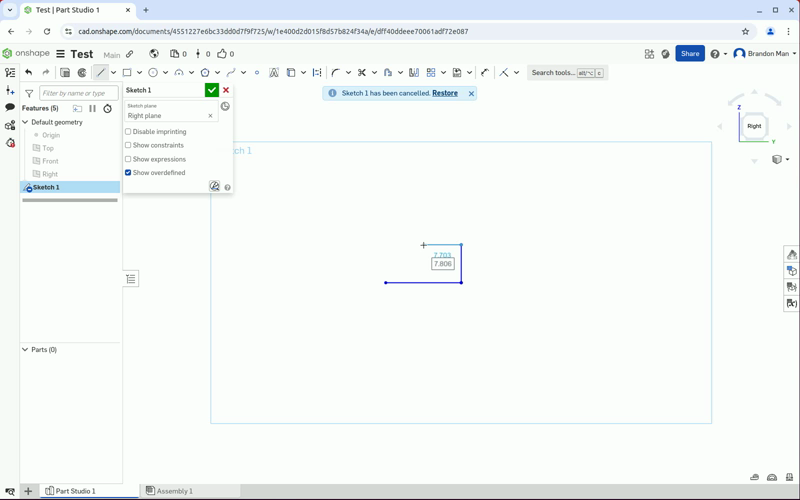
key_up(shift)
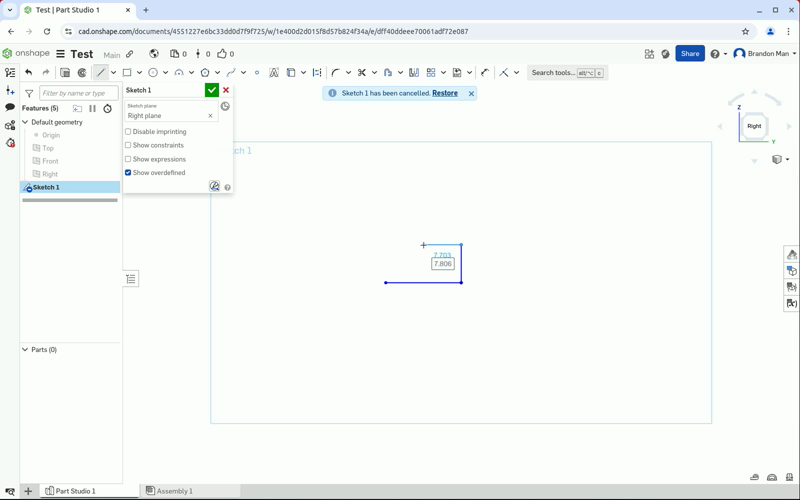
mouse_move(453, 244)
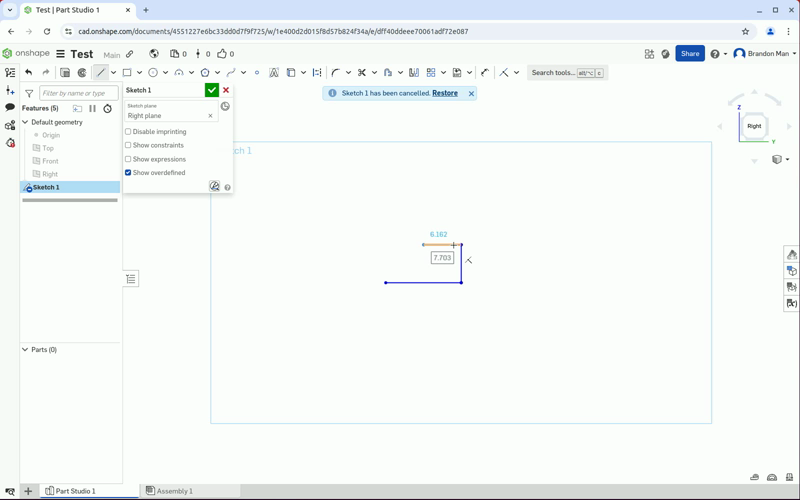
key_down(shift)
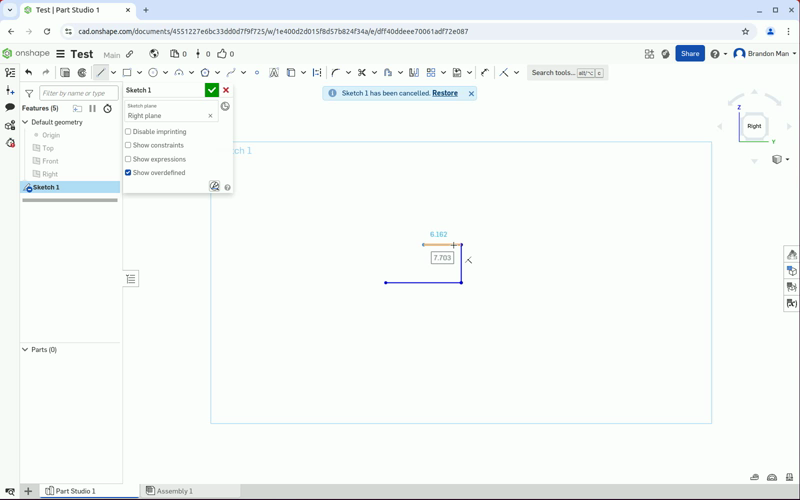
mouse_move(385, 282)
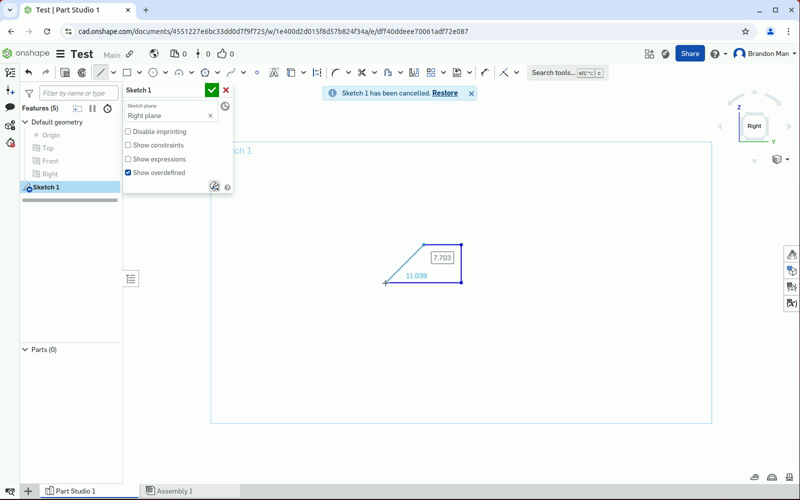
key_up(shift)
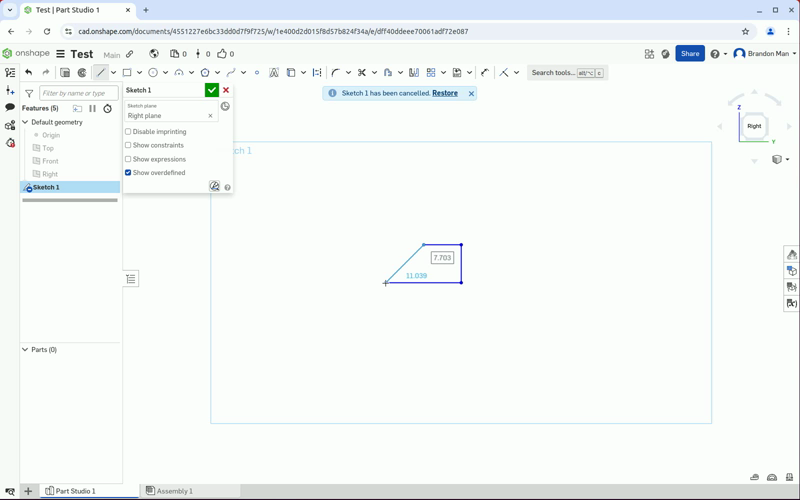
click(385, 282)
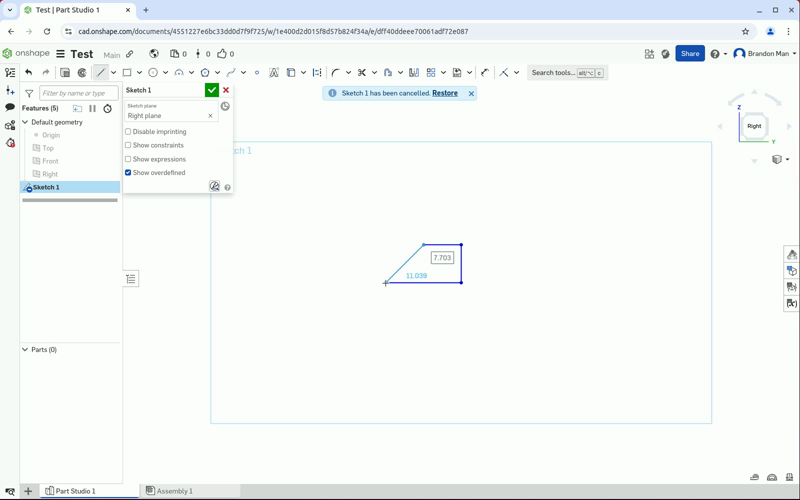
key(esc)
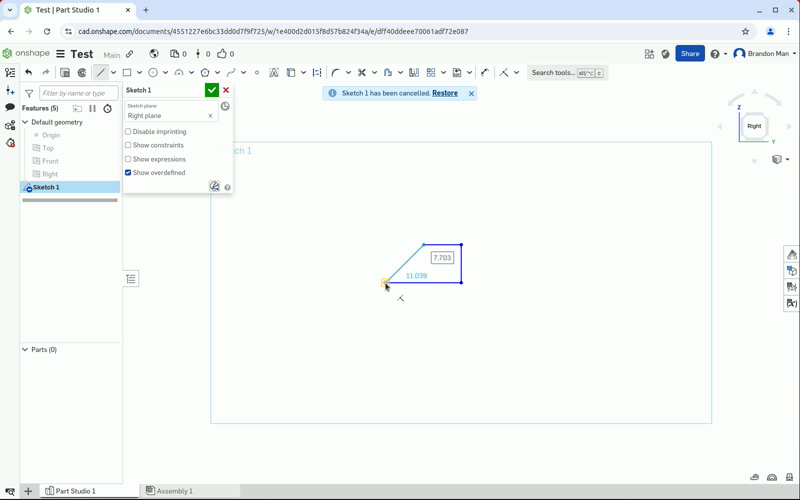
mouse_move(448, 269)
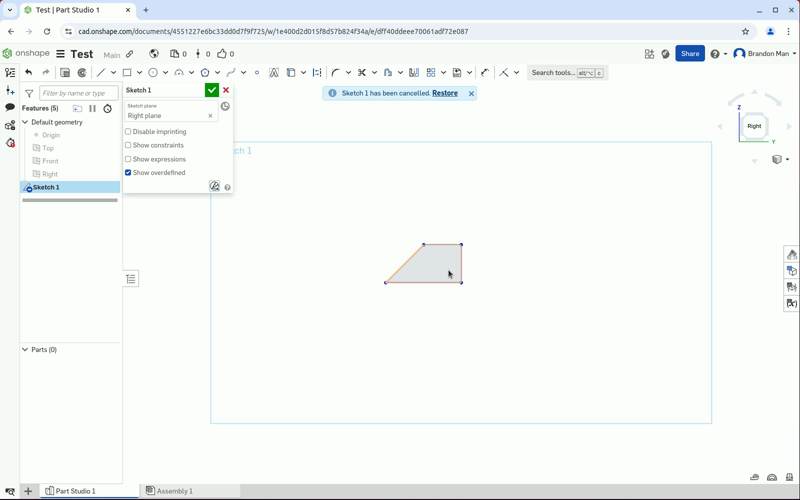
click(448, 269)
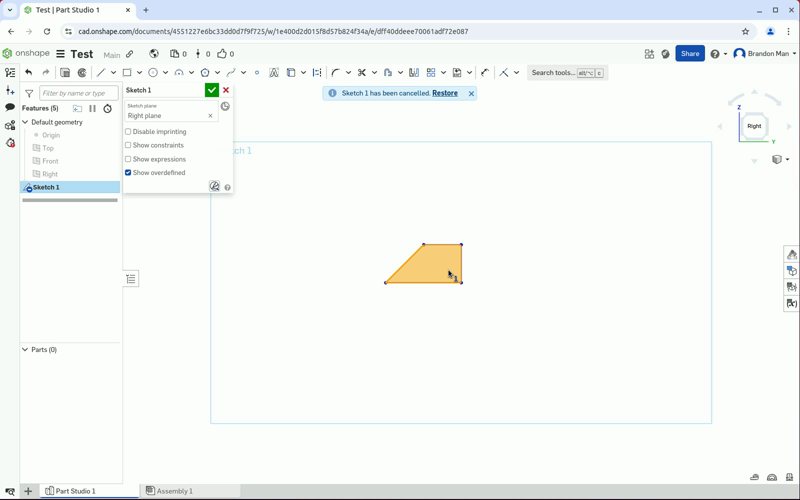
mouse_move(73, 352)
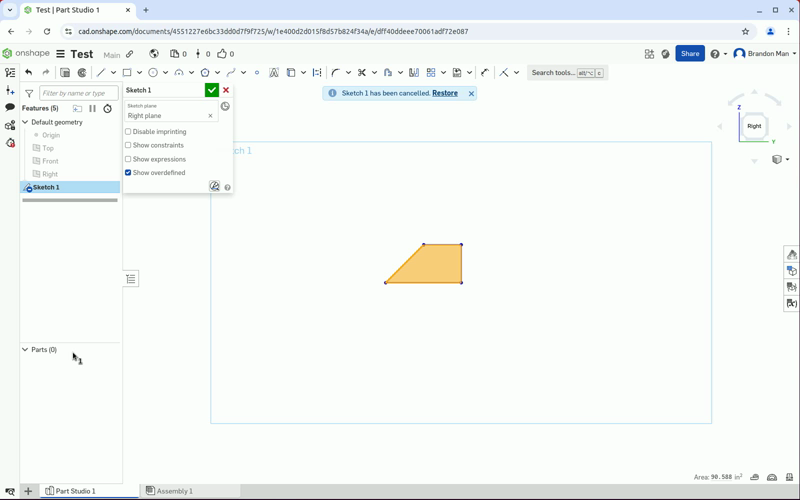
key(shift+y)
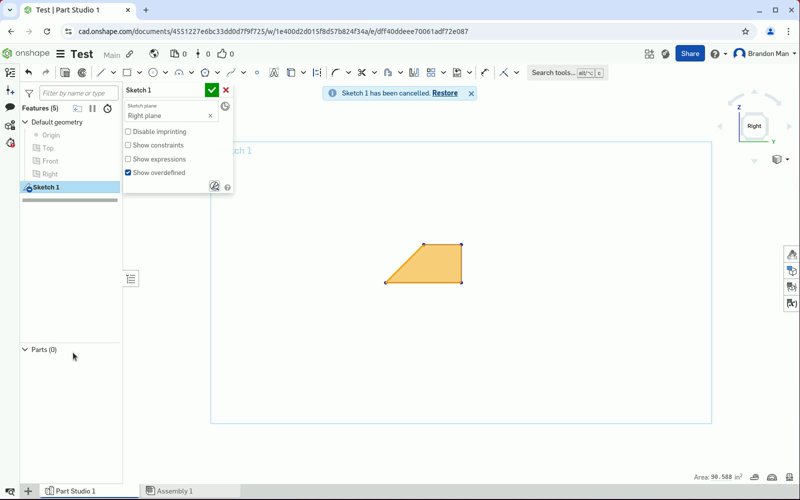
key(shift+e)
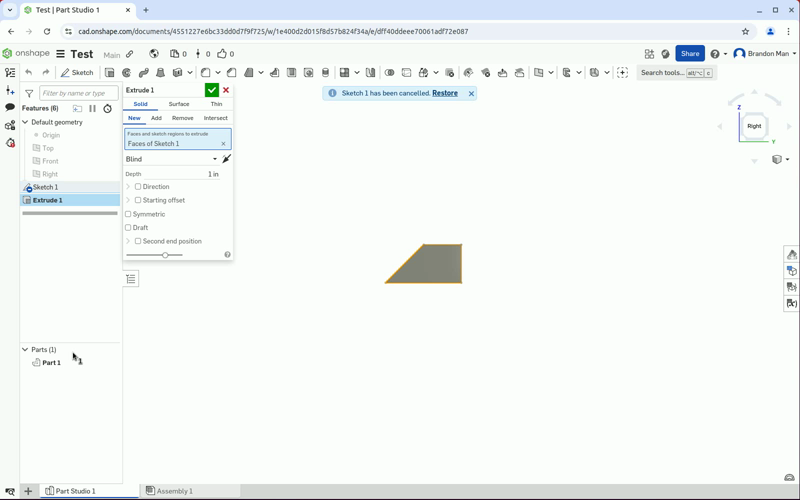
mouse_move(143, 106)
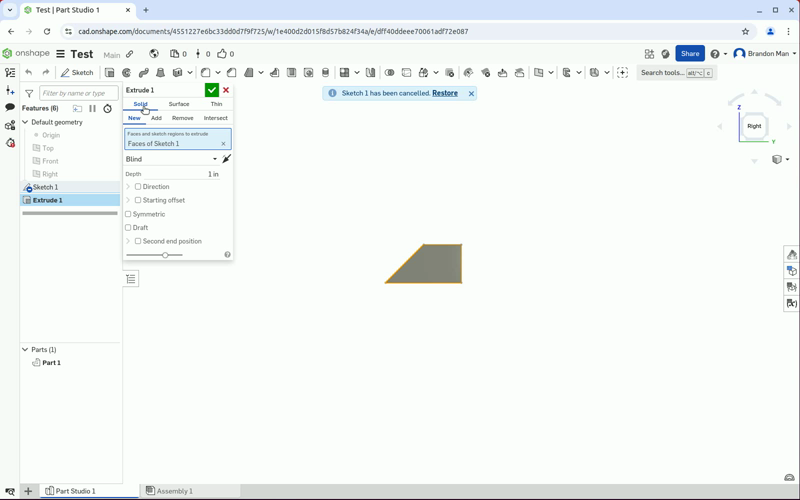
click(143, 106)
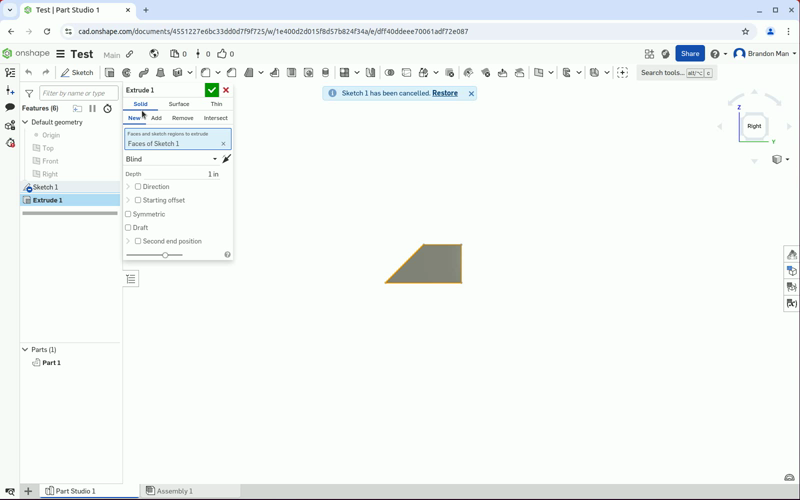
mouse_move(137, 120)
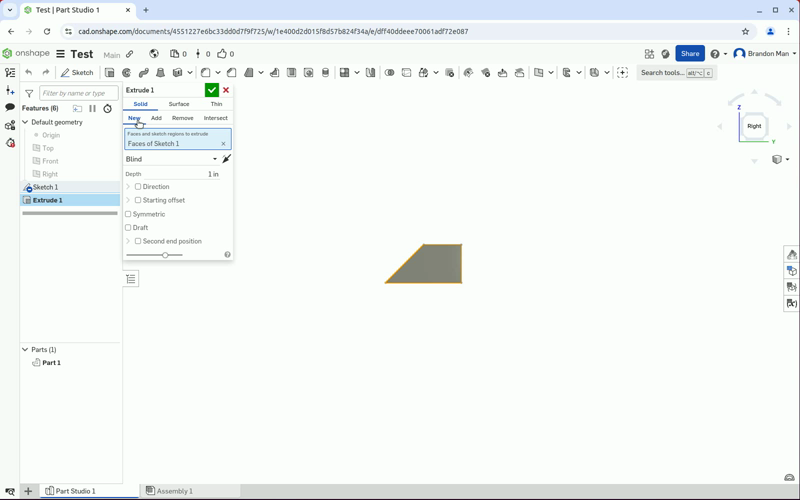
click(137, 120)
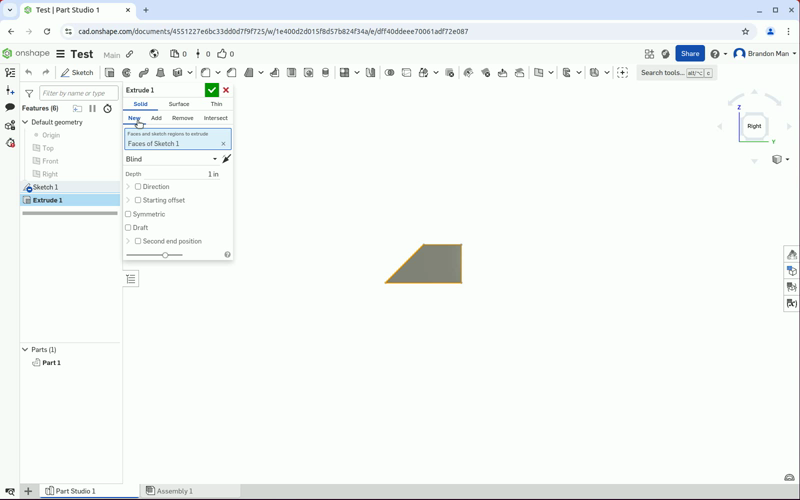
key(tab, 4)
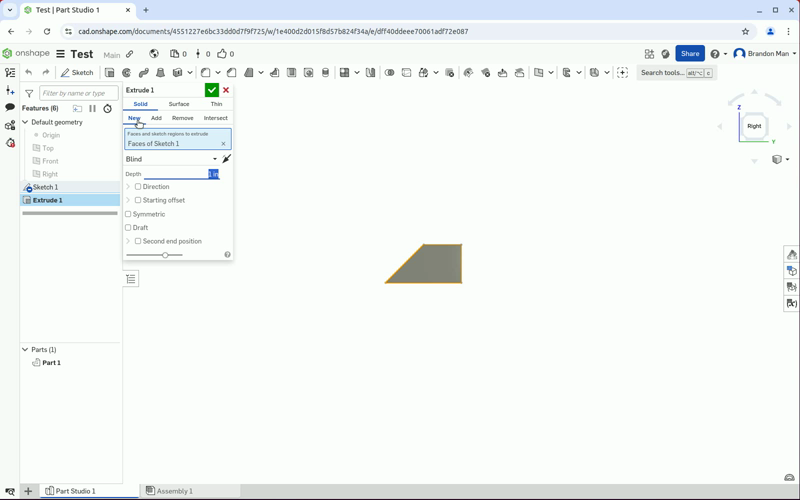
text(7.703)
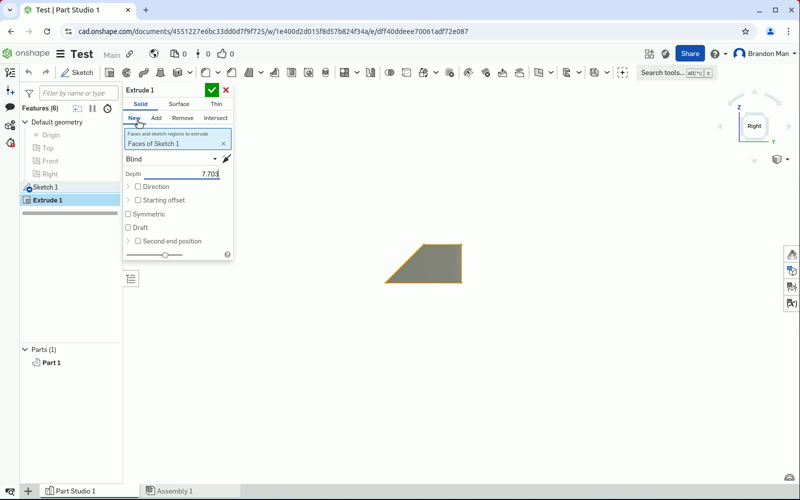
key(enter)
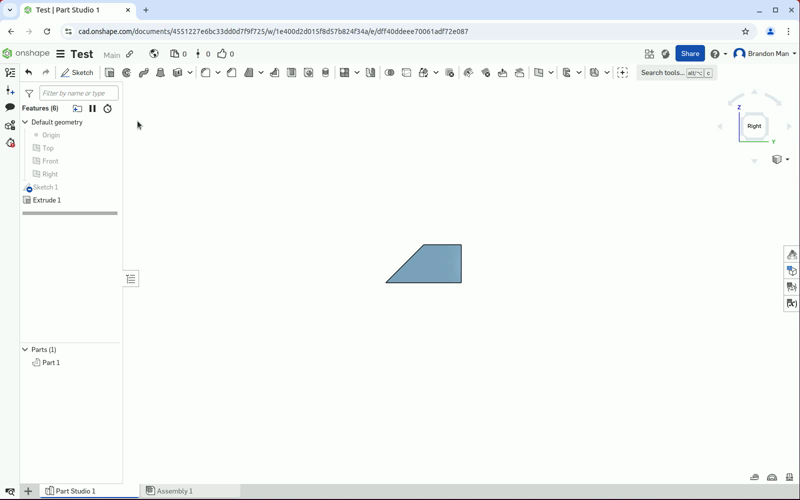
key(shift+h)
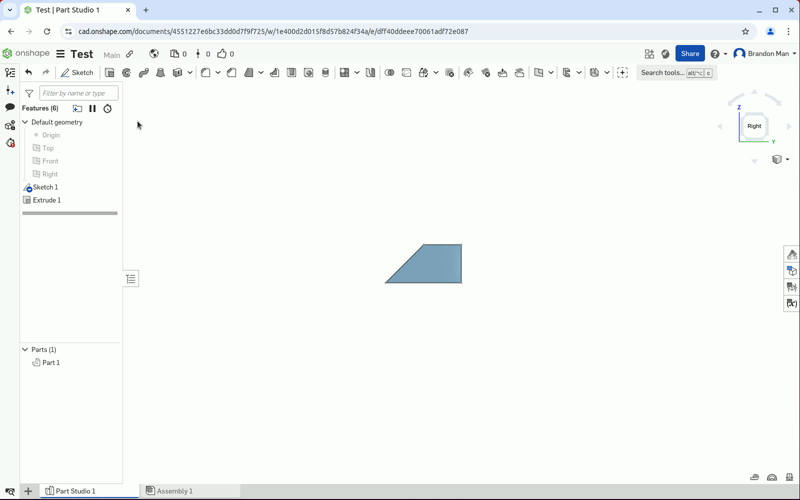
key(shift+h)
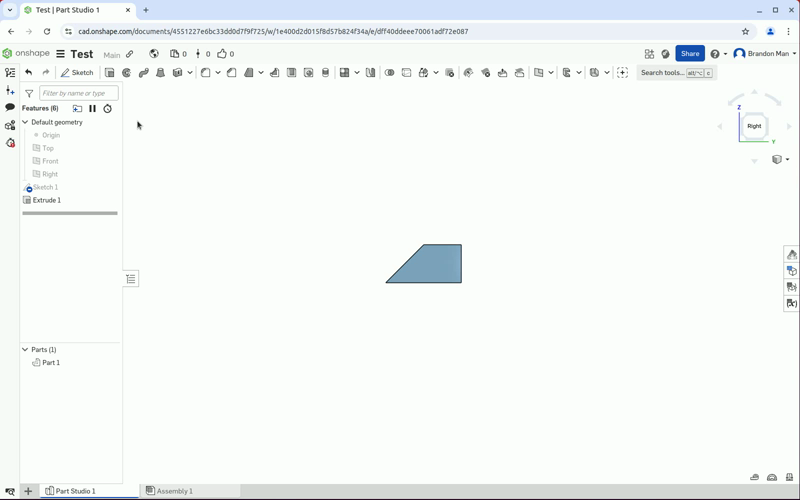
mouse_move(73, 189)
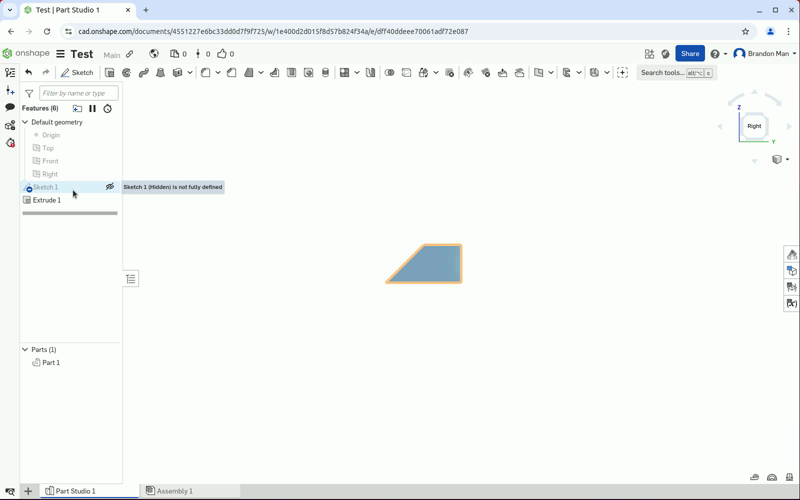
click(73, 189)
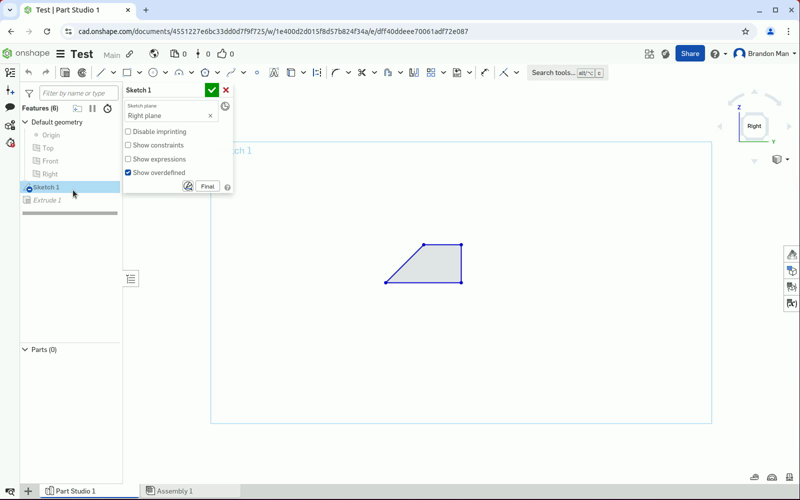
mouse_move(229, 92)
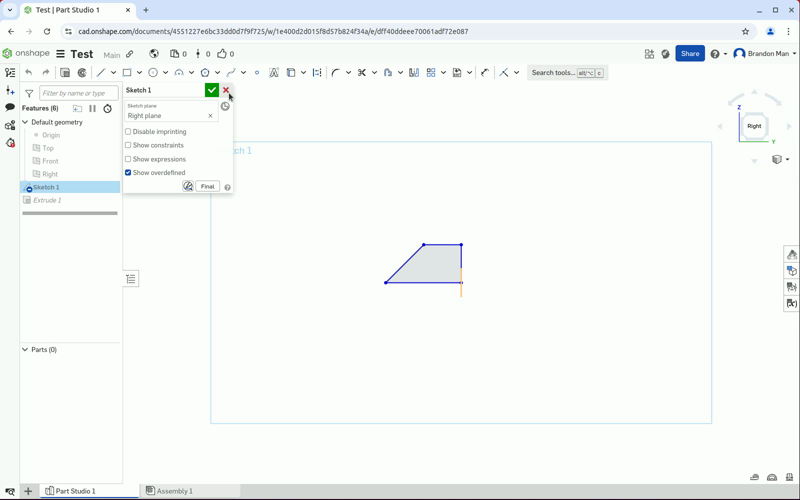
click(229, 92)
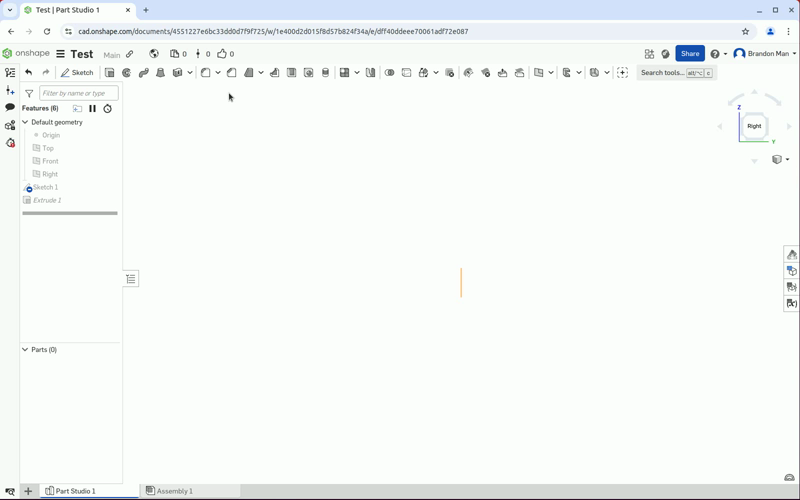
mouse_move(541, 75)
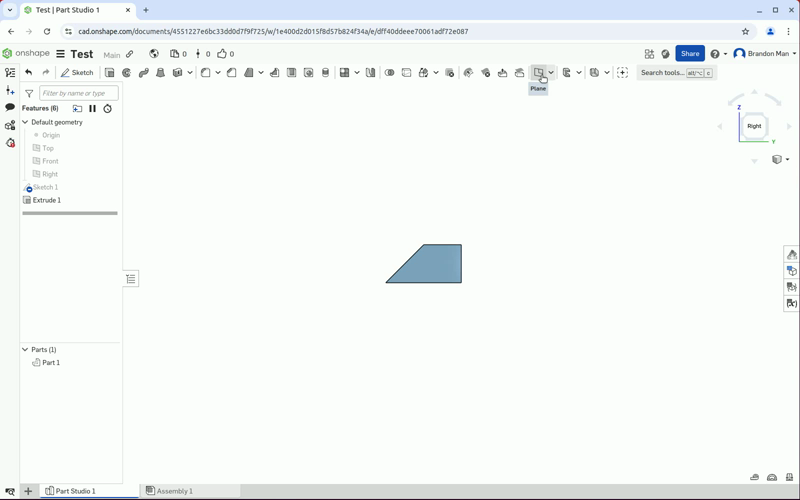
click(541, 75)
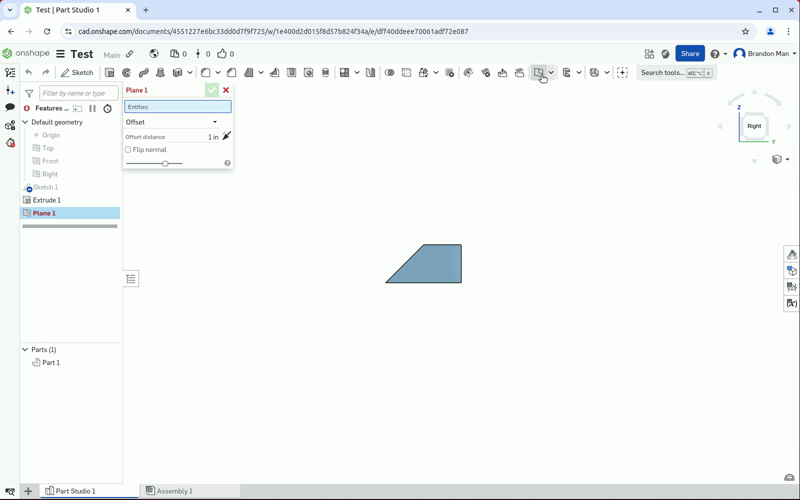
mouse_move(73, 176)
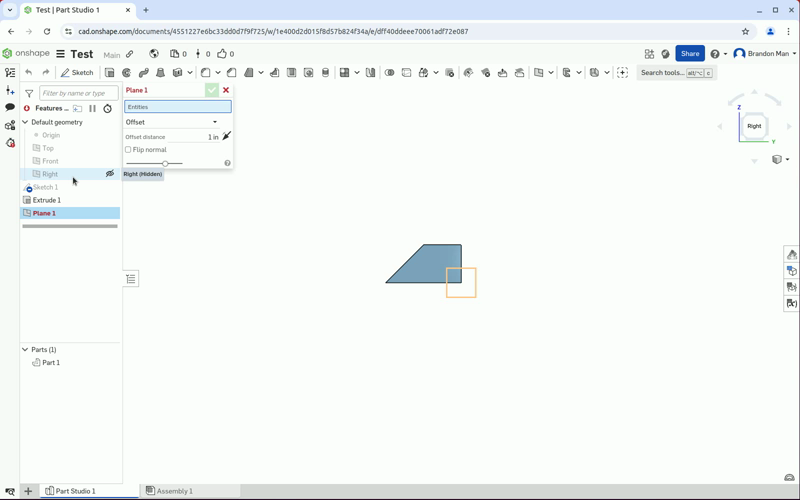
click(73, 176)
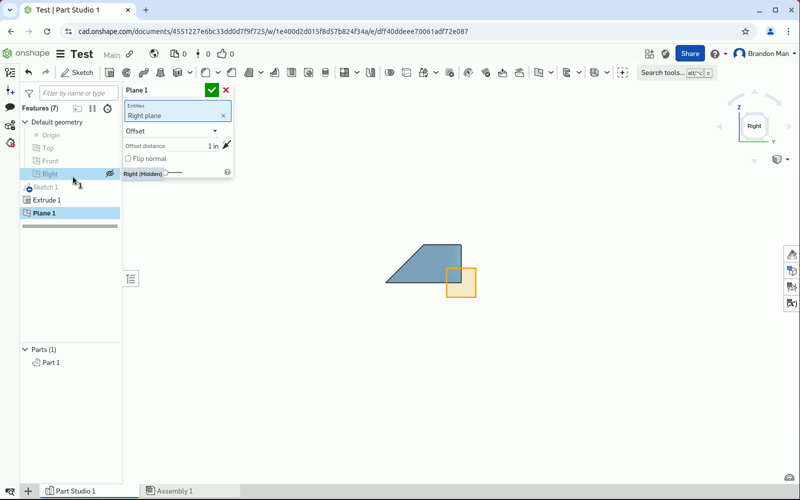
key(tab, 2)
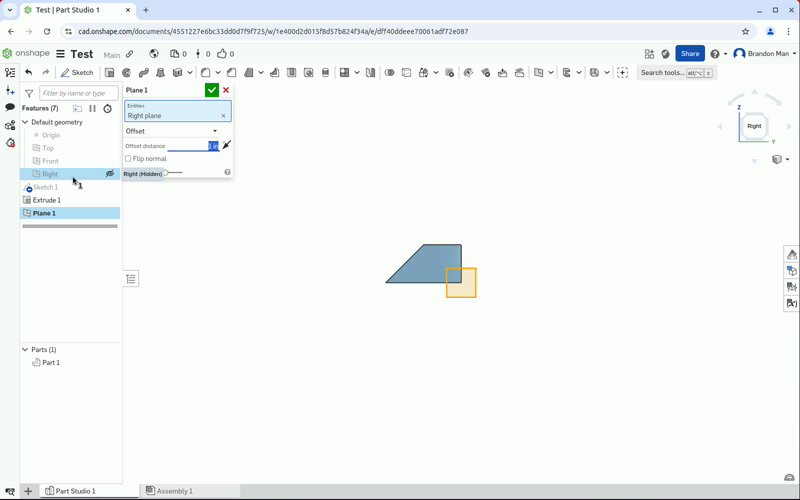
text(7.703)
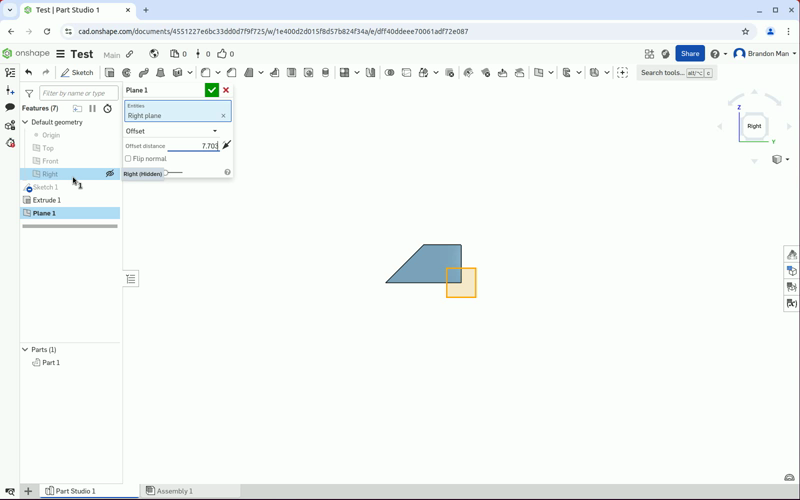
key(enter, 2)
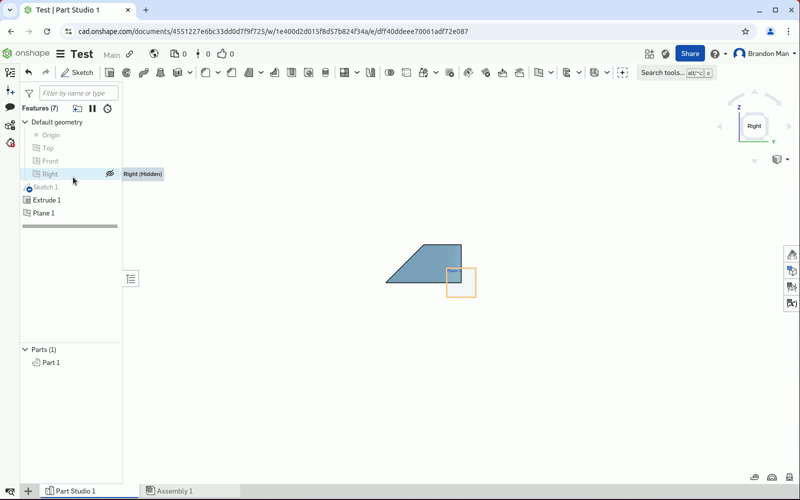
key(shift+s)
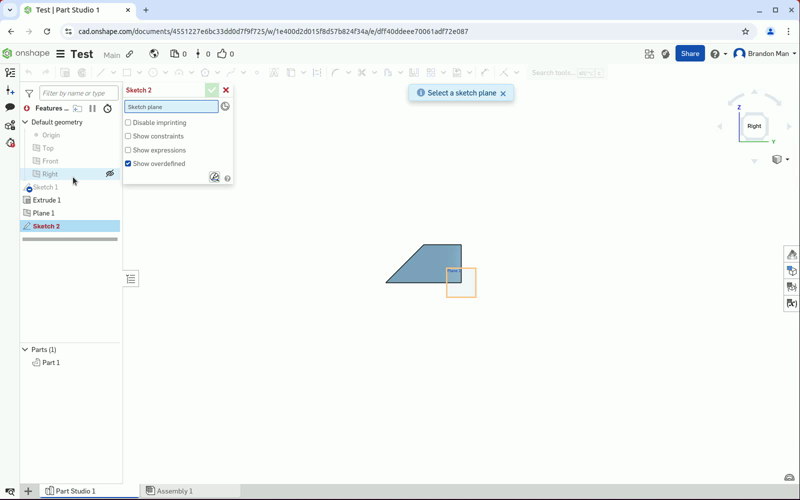
mouse_move(73, 215)
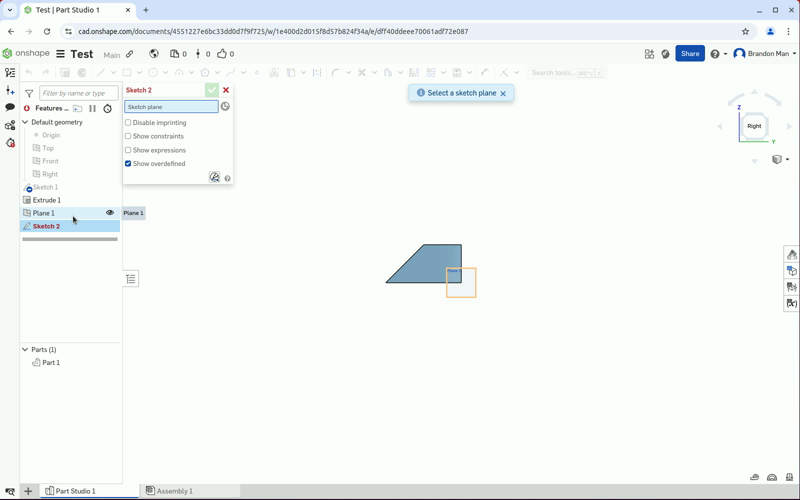
click(73, 215)
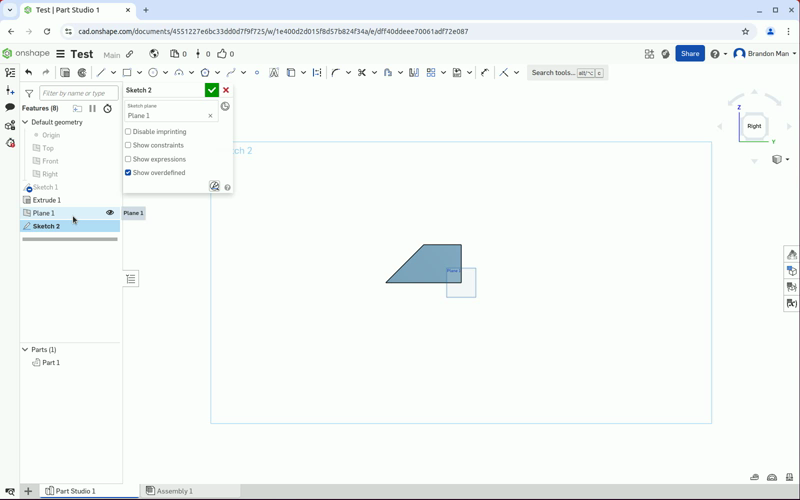
mouse_move(73, 352)
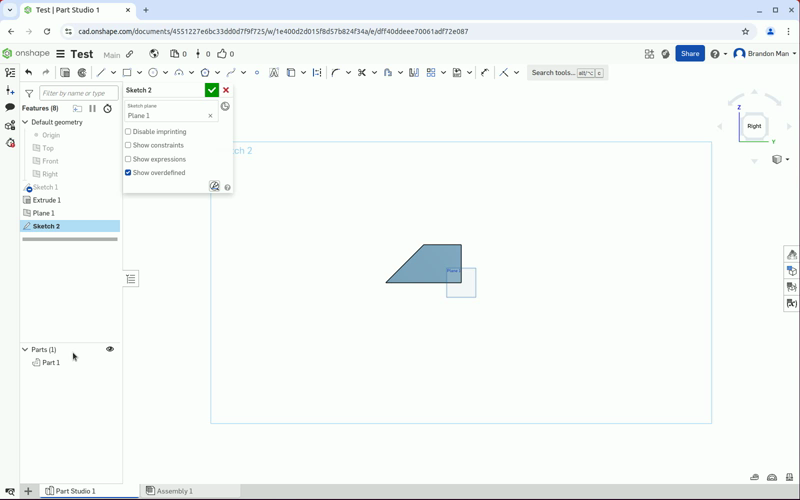
key(y)
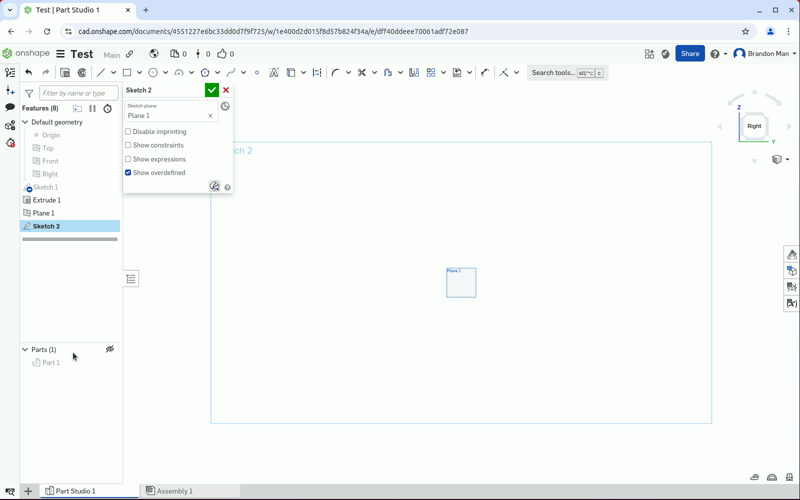
key(l)
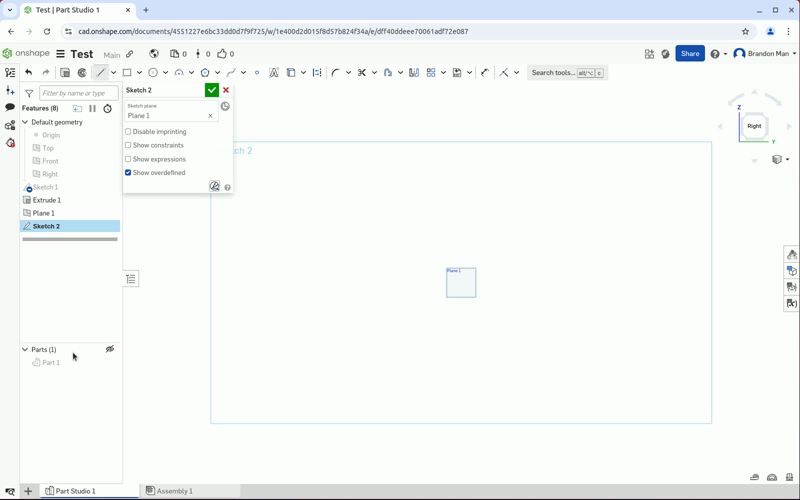
key_down(shift)
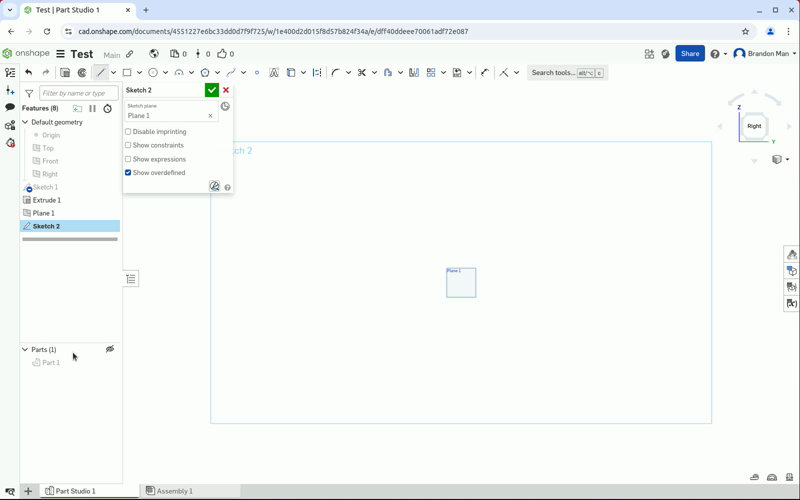
mouse_move(441, 282)
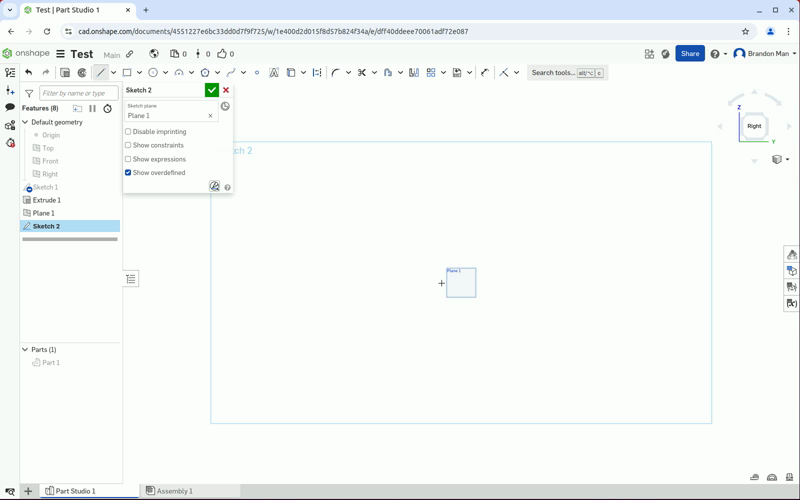
click(441, 282)
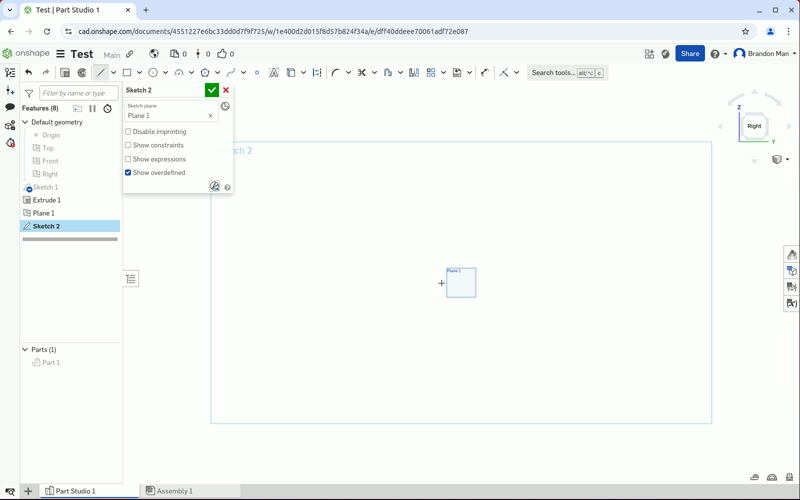
key_up(shift)
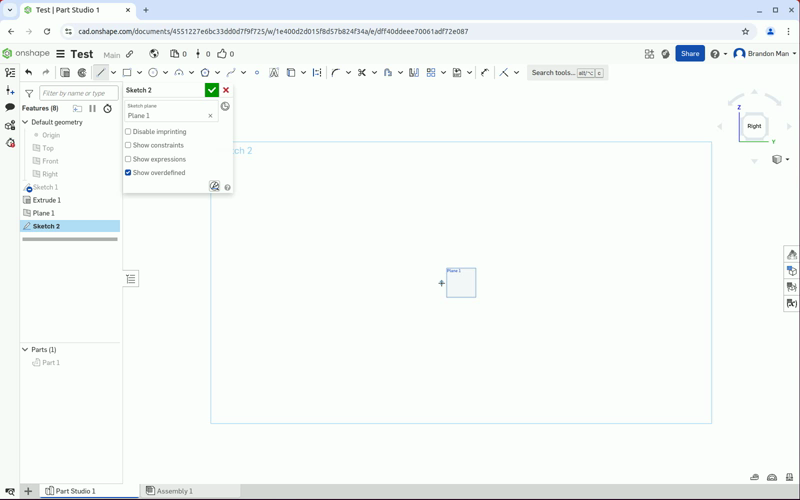
key_down(shift)
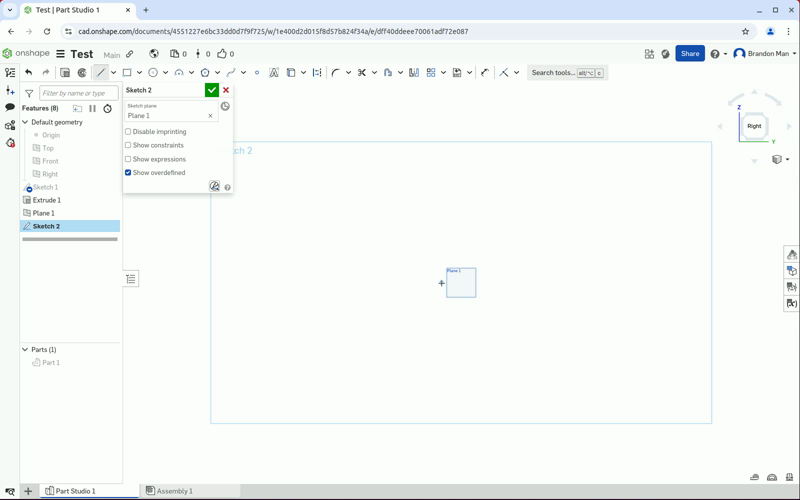
mouse_move(471, 282)
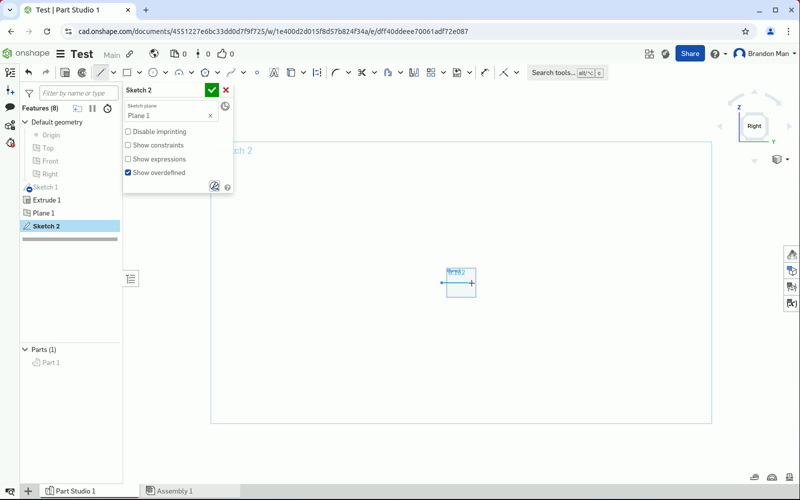
mouse_move(461, 282)
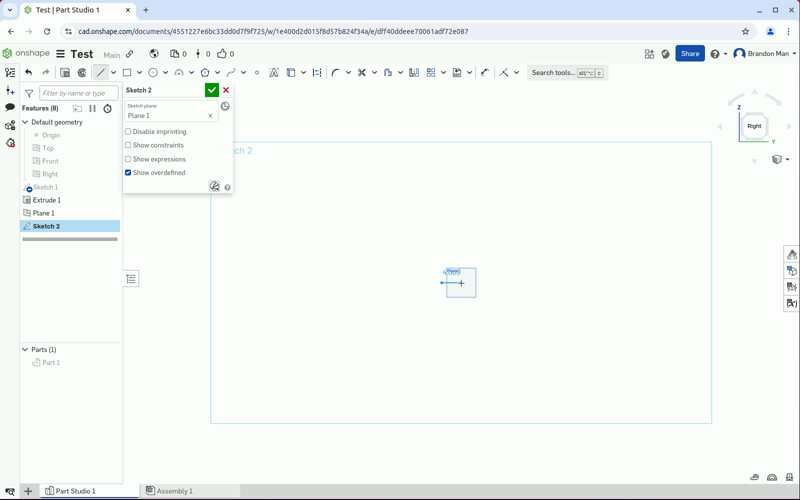
click(461, 282)
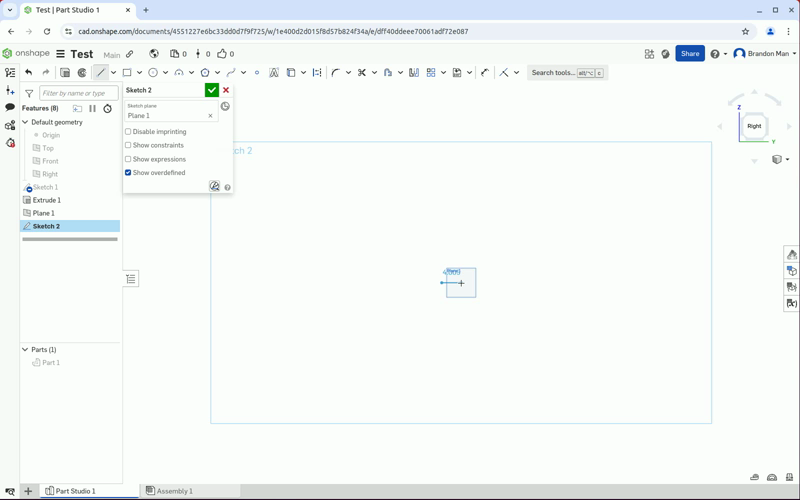
key_up(shift)
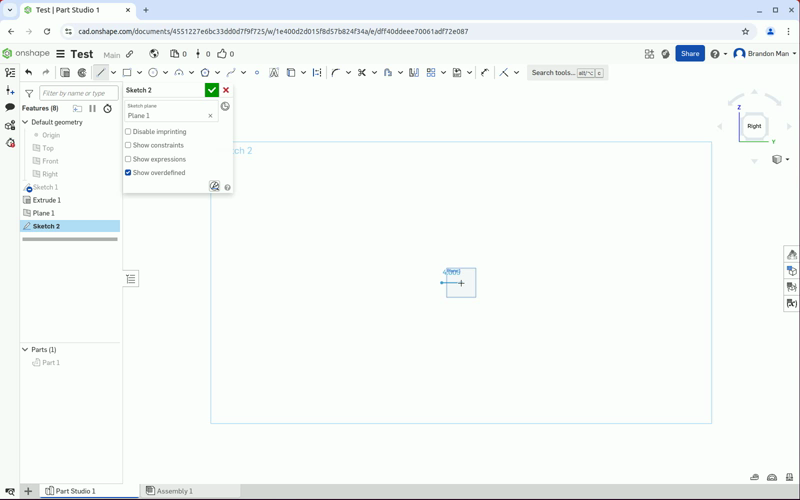
key_down(shift)
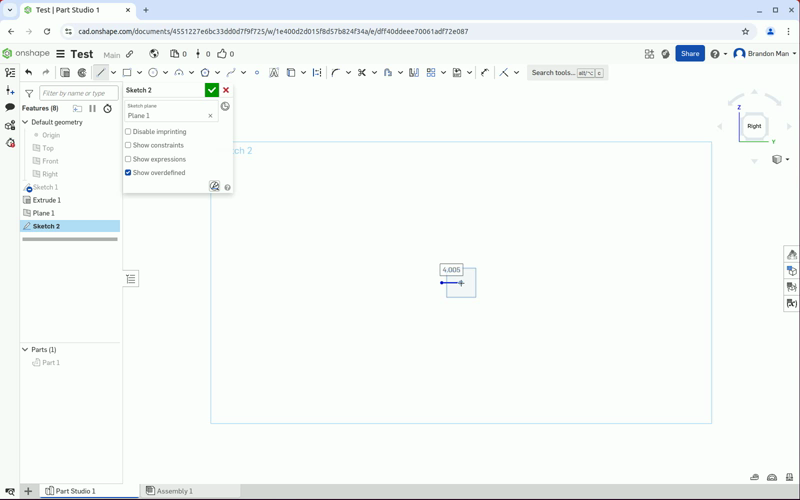
mouse_move(491, 282)
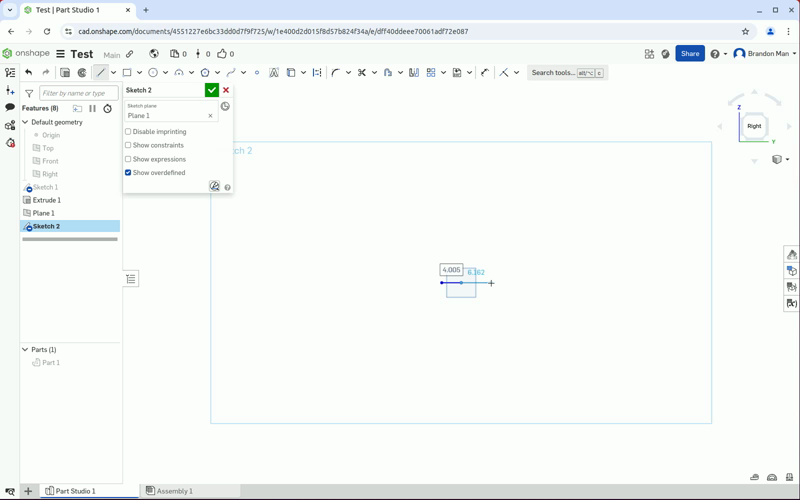
mouse_move(461, 244)
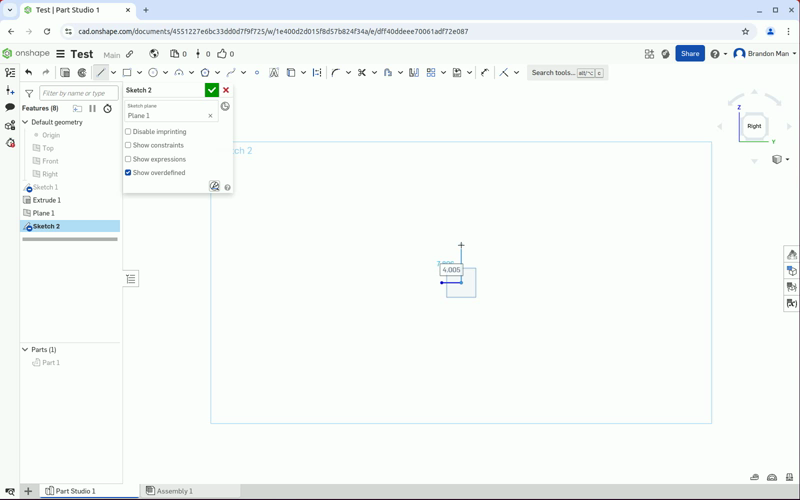
click(461, 244)
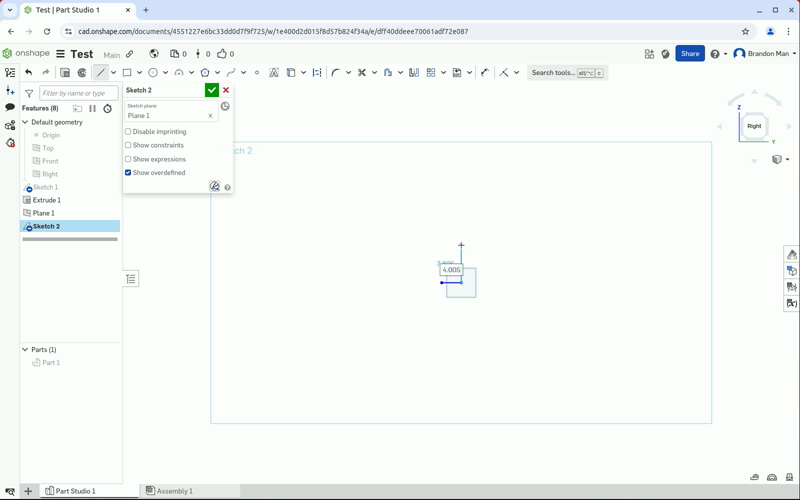
key_up(shift)
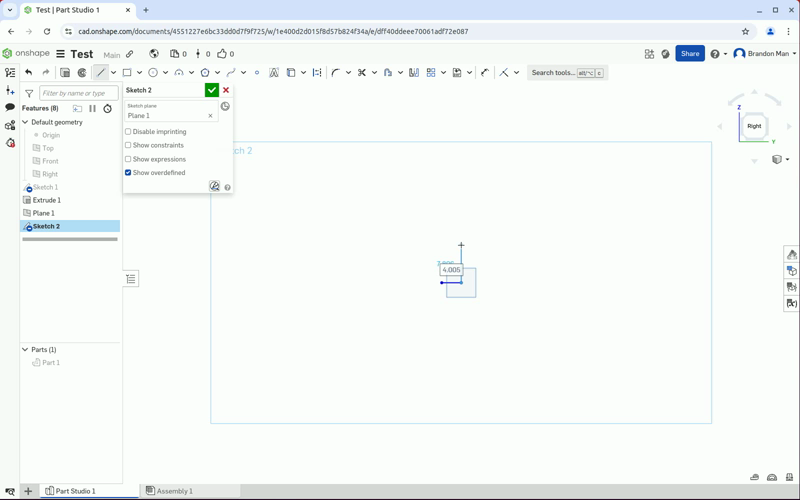
key_down(shift)
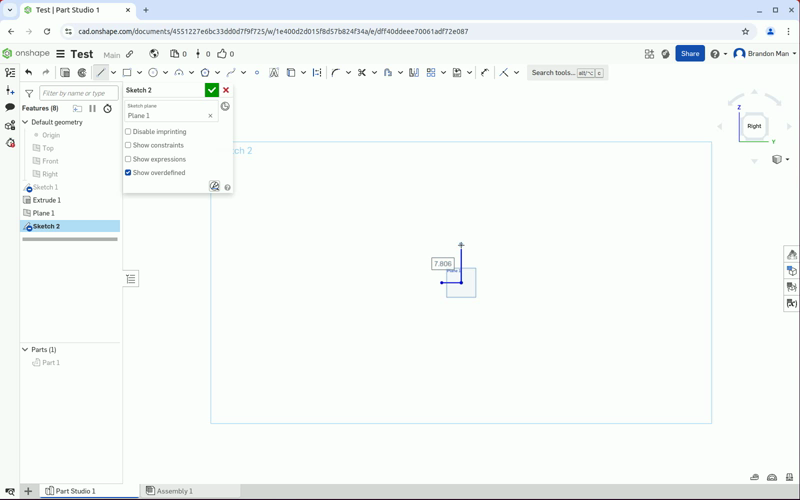
mouse_move(491, 244)
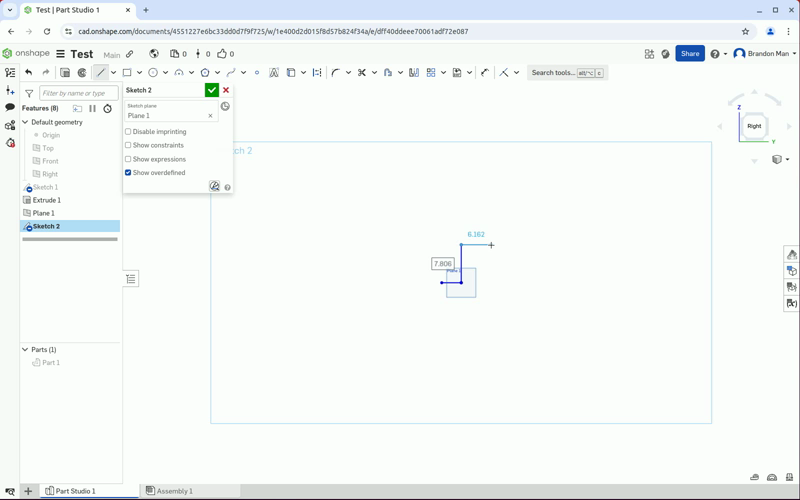
mouse_move(441, 244)
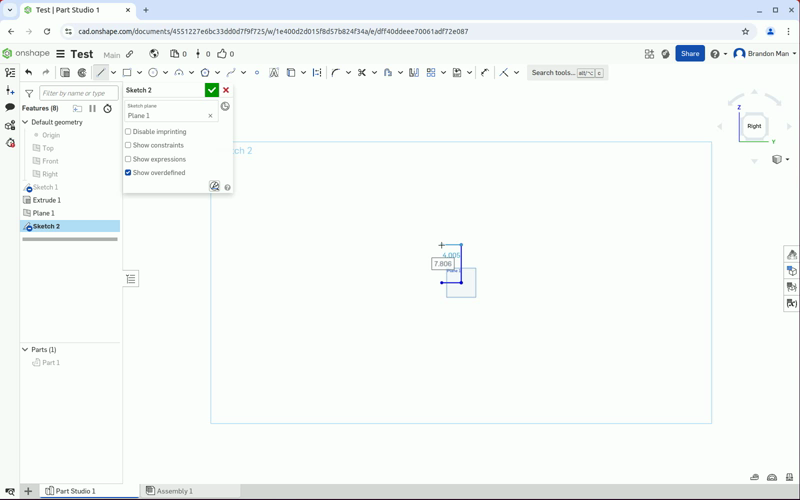
click(441, 244)
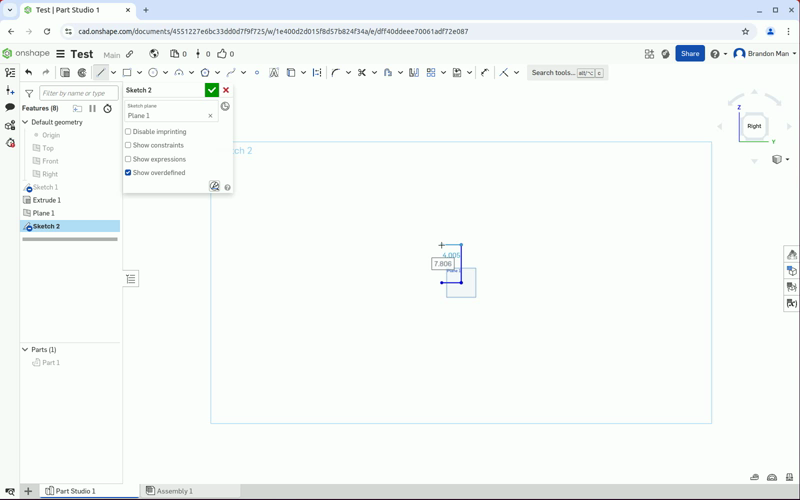
key_up(shift)
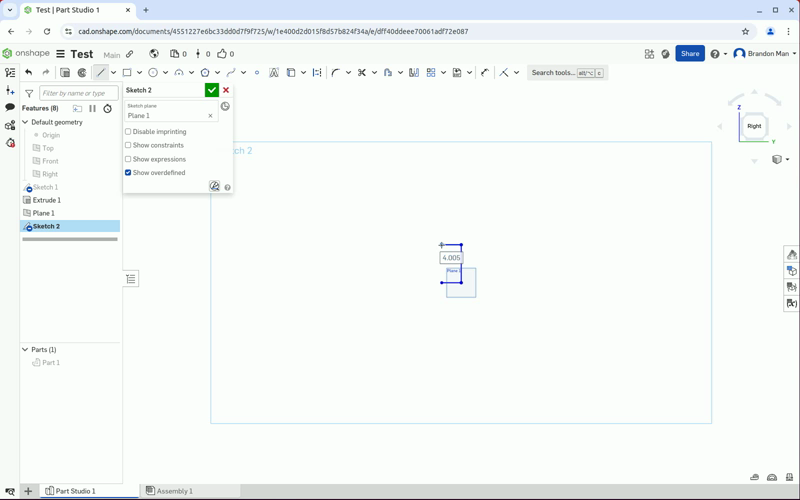
mouse_move(471, 244)
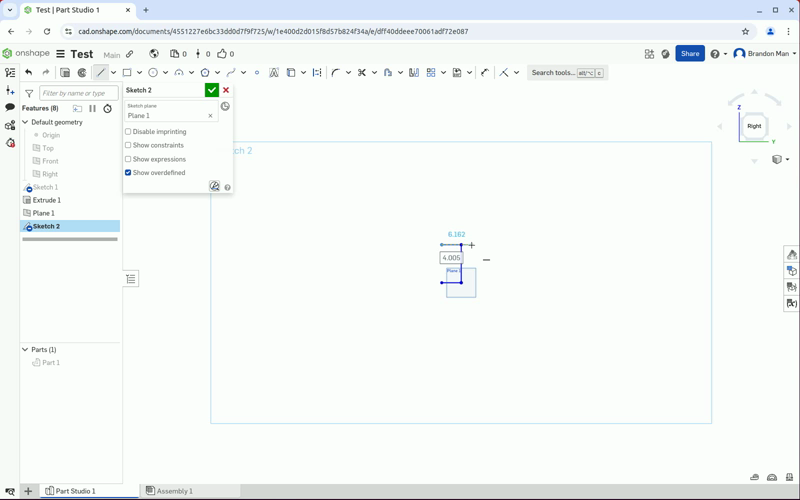
key_down(shift)
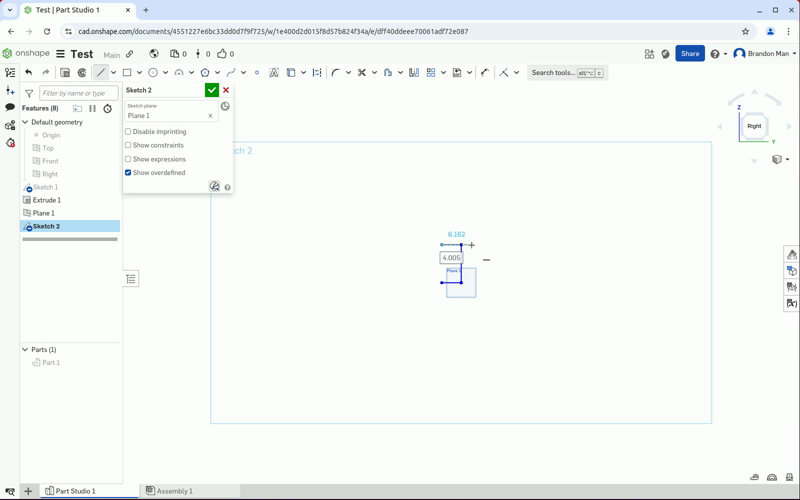
mouse_move(441, 282)
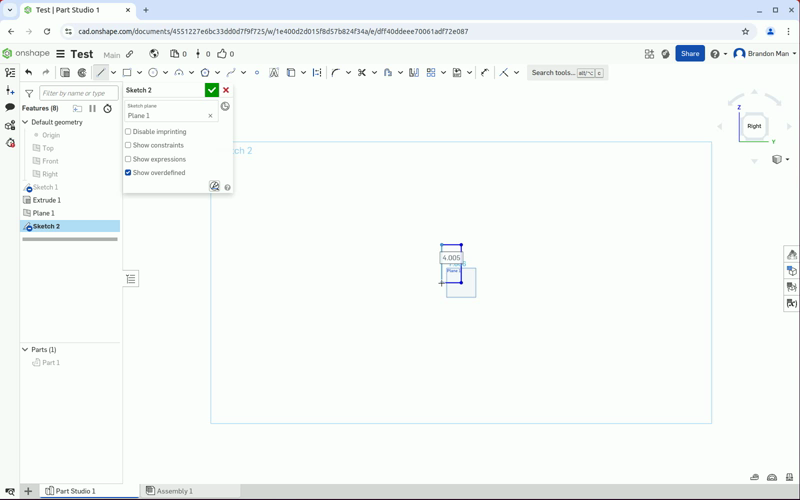
key_up(shift)
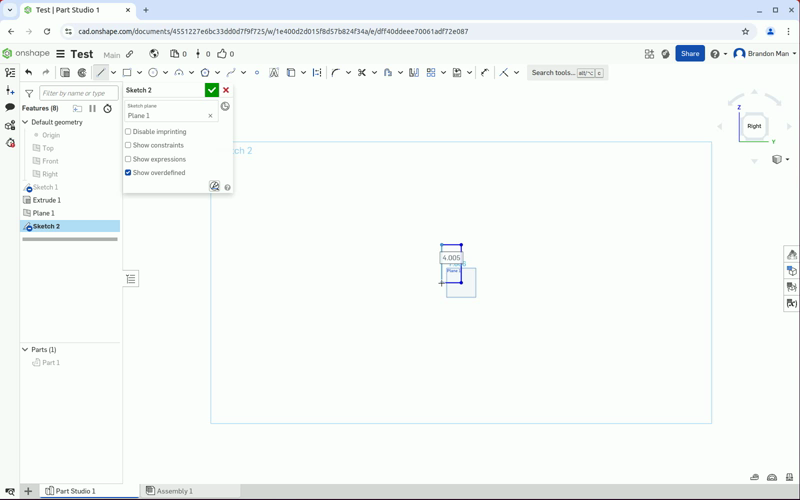
click(441, 282)
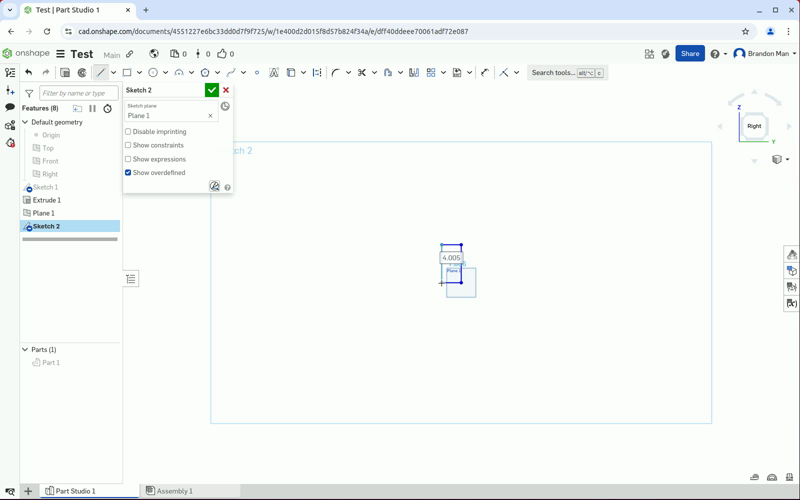
key(esc)
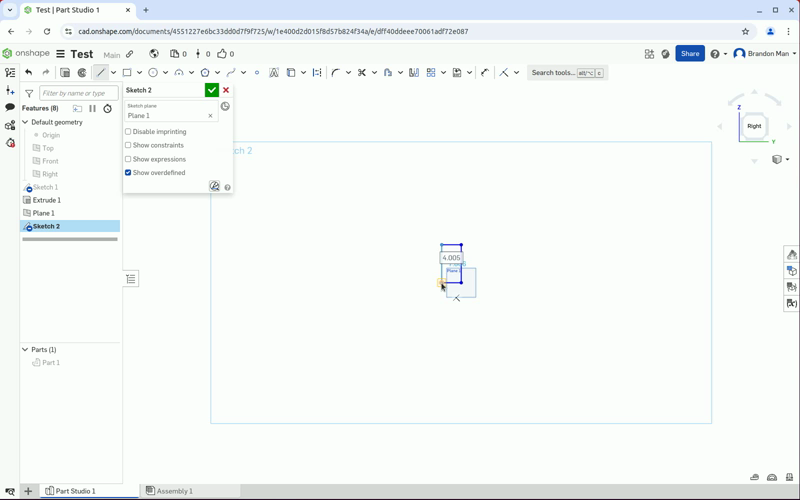
mouse_move(451, 248)
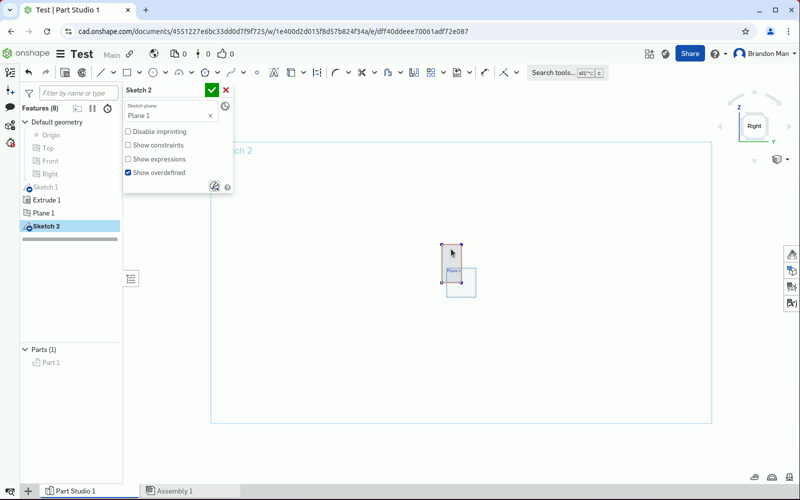
scroll(6)
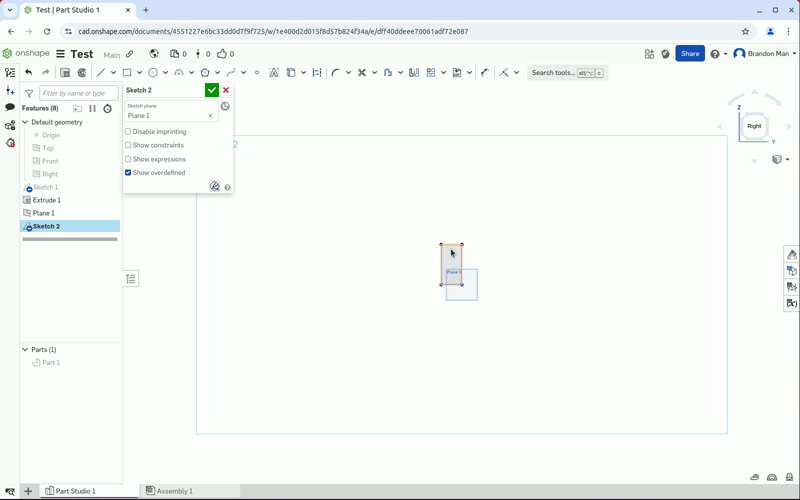
scroll(6)
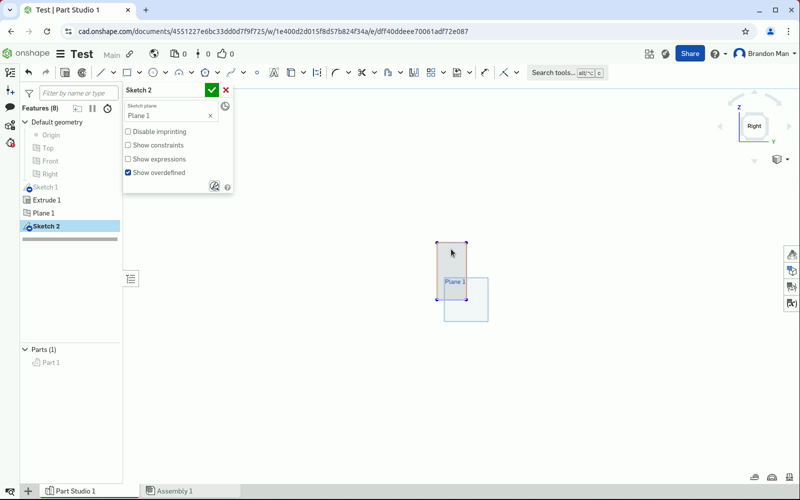
scroll(6)
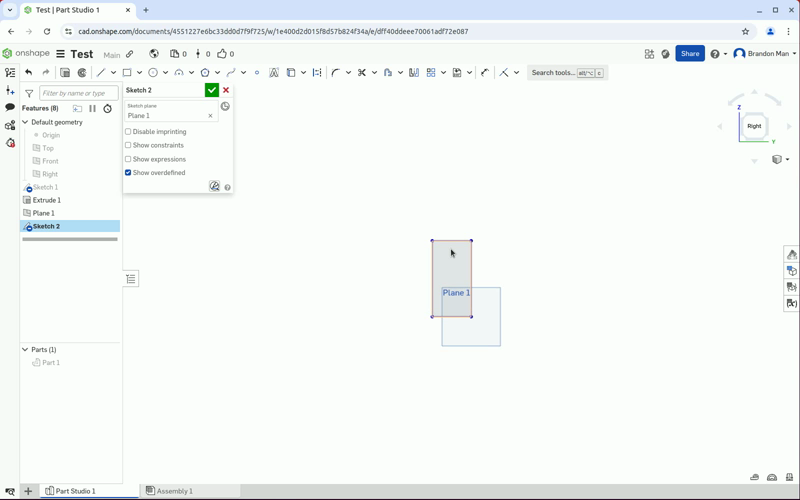
scroll(6)
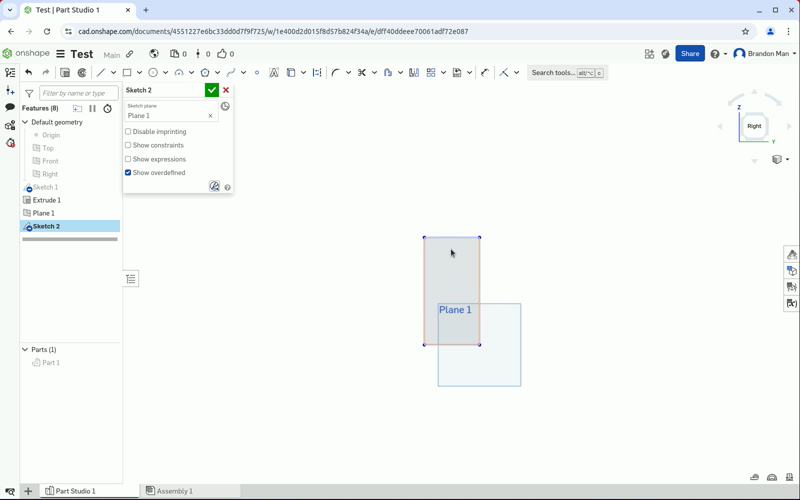
scroll(6)
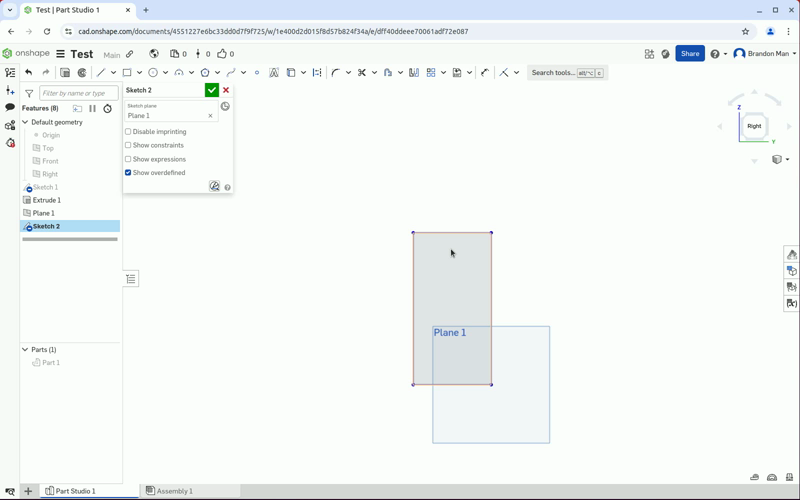
scroll(6)
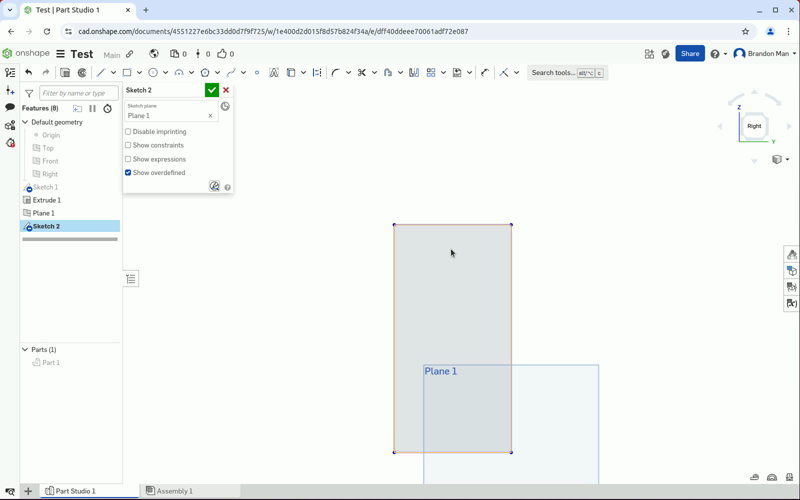
scroll(6)
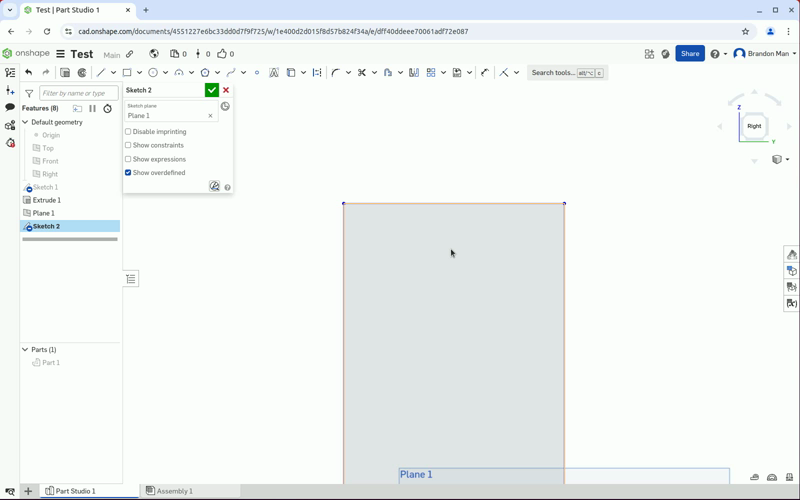
click(451, 248)
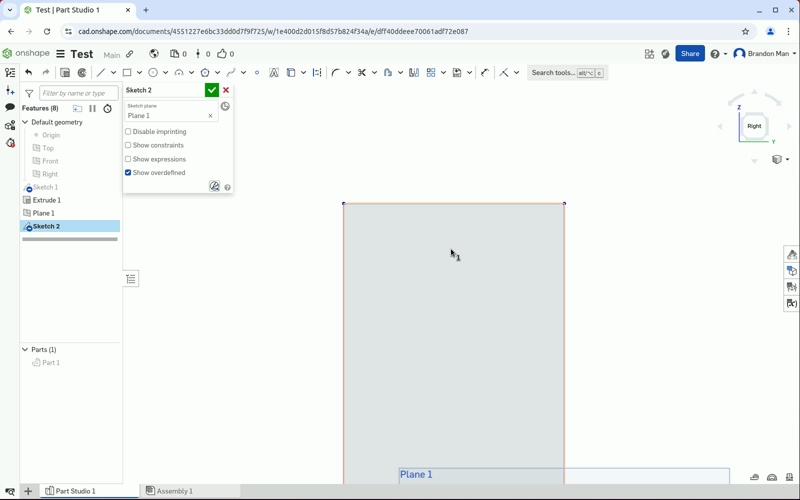
scroll(-6)
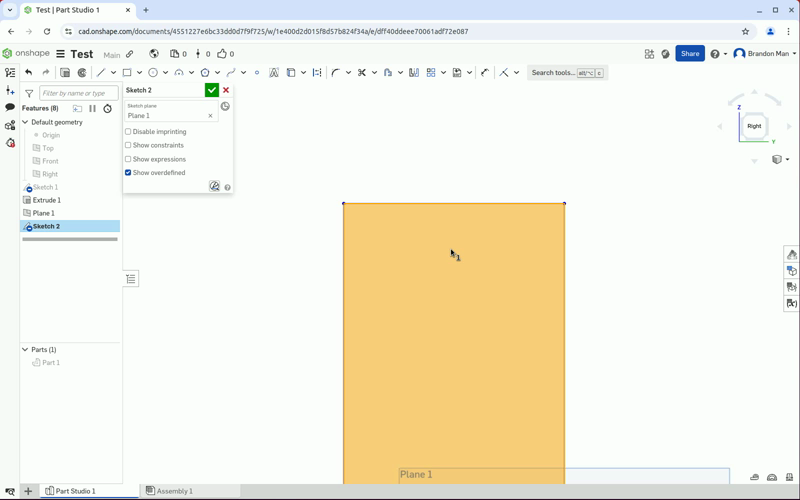
scroll(-6)
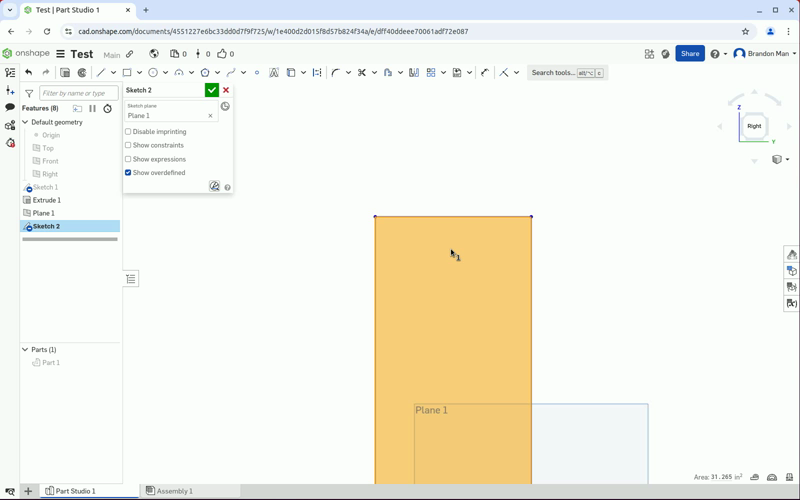
scroll(-6)
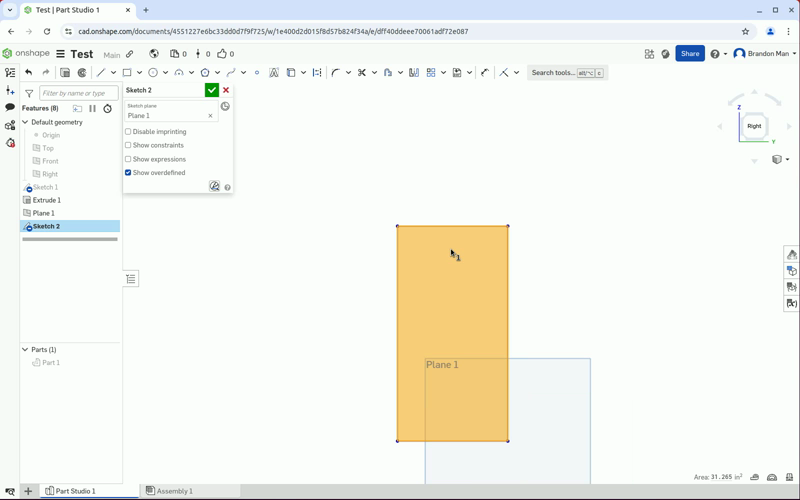
scroll(-6)
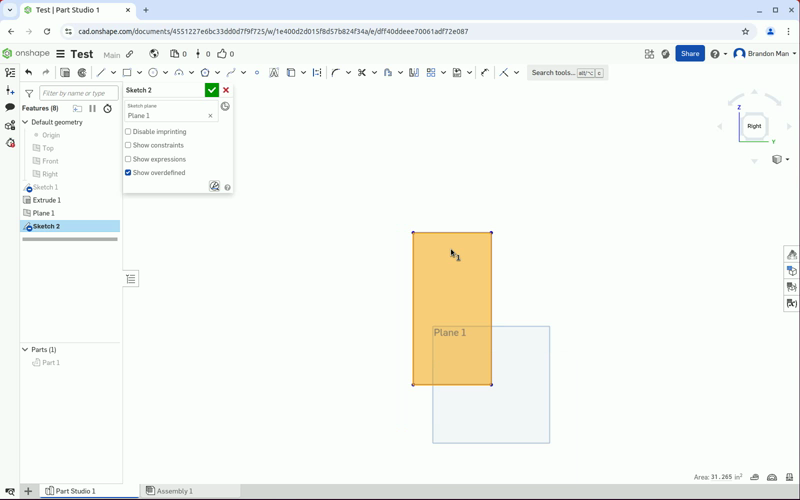
scroll(-6)
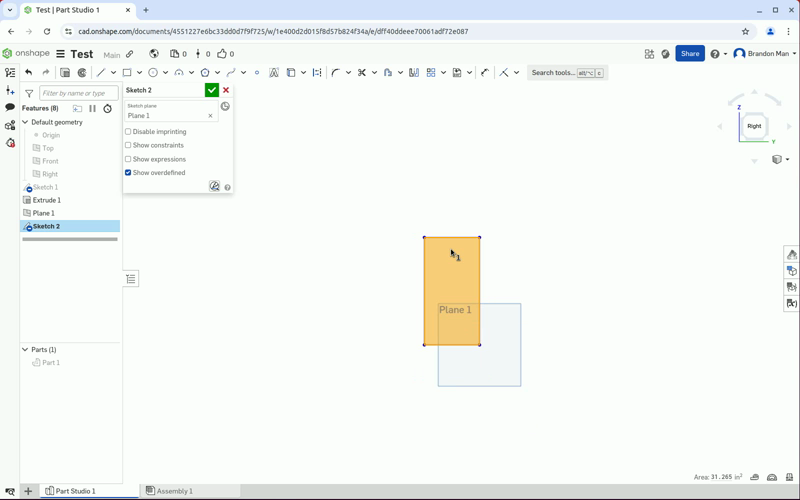
scroll(-6)
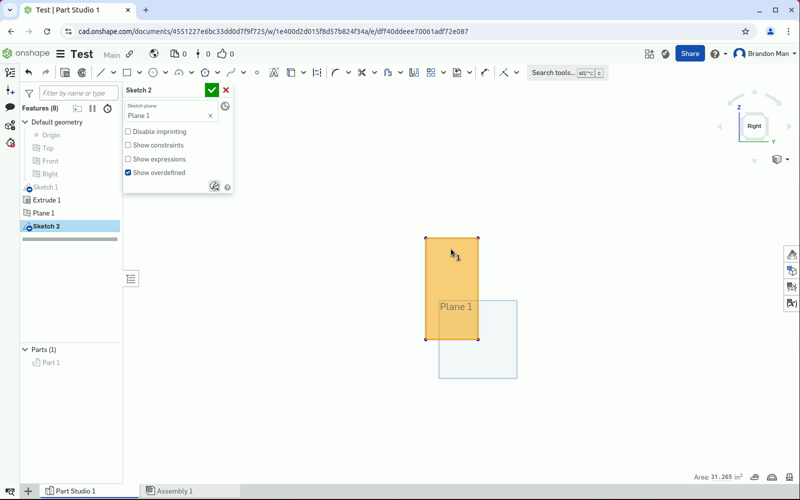
scroll(-6)
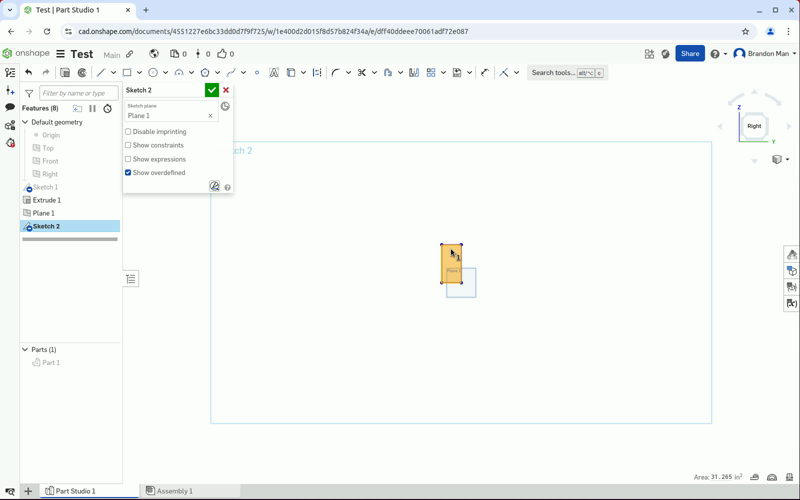
mouse_move(73, 352)
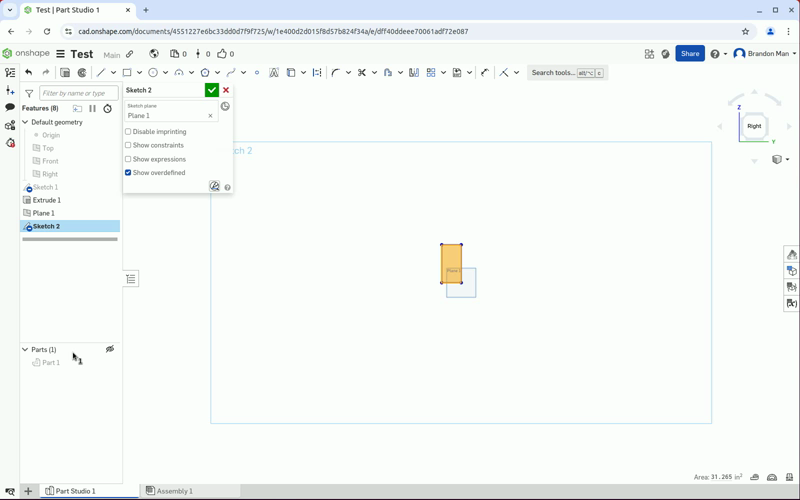
key(shift+y)
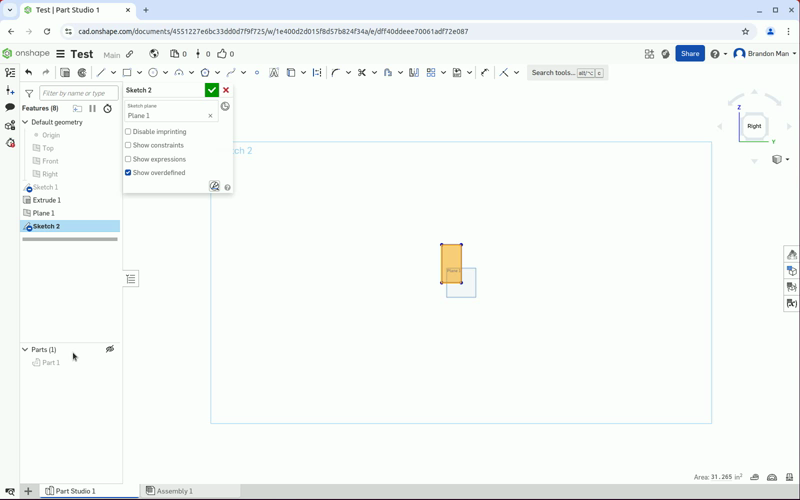
key(shift+e)
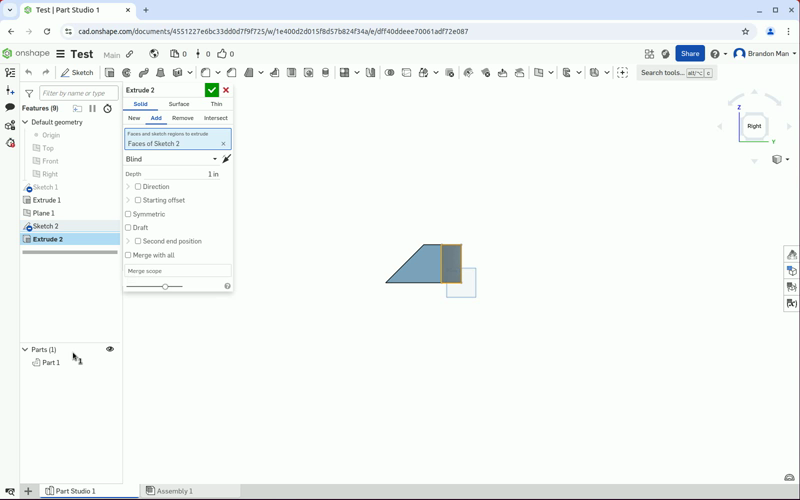
mouse_move(143, 106)
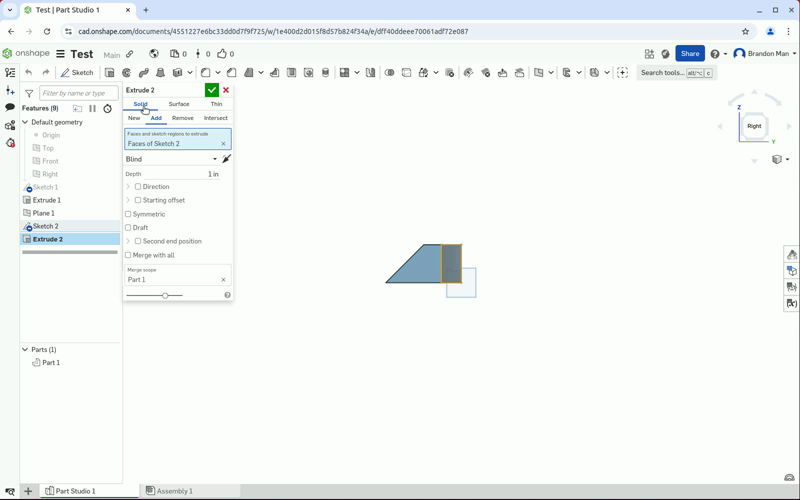
click(143, 106)
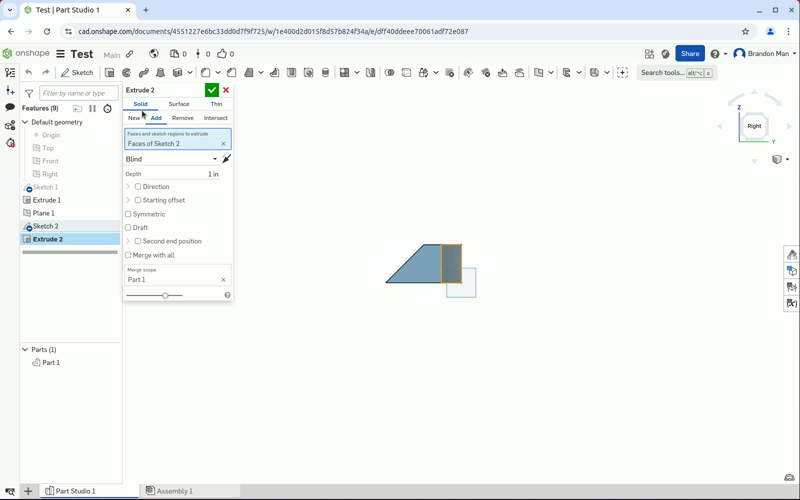
mouse_move(137, 120)
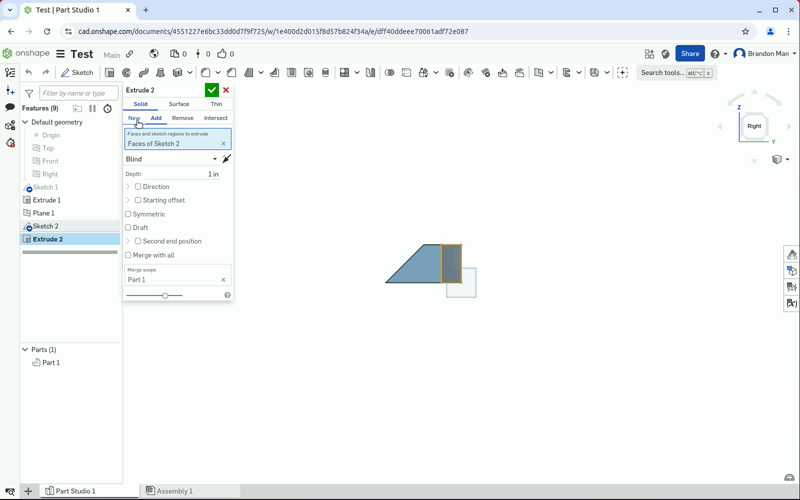
click(137, 120)
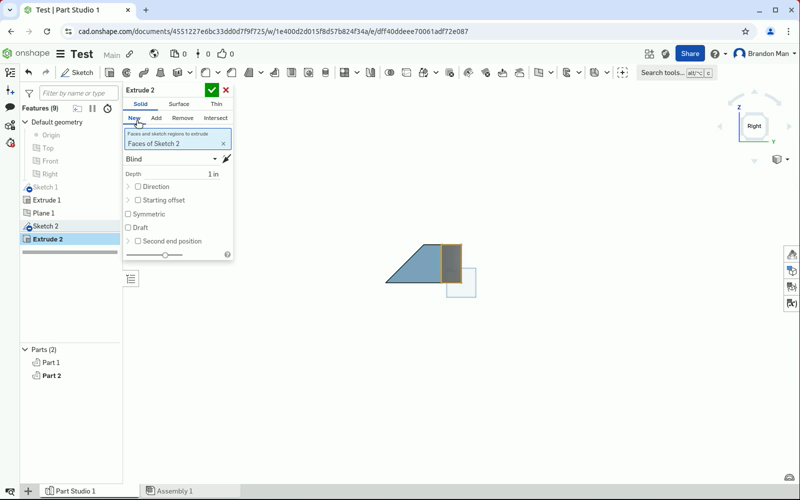
key(tab, 4)
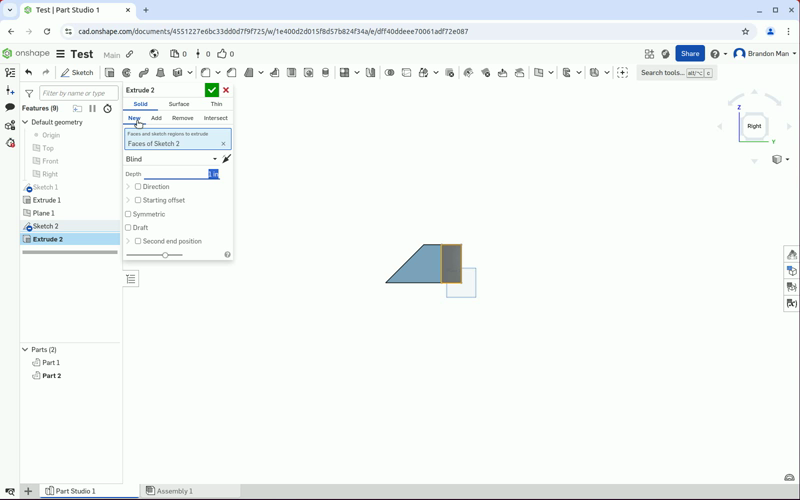
text(7.703)
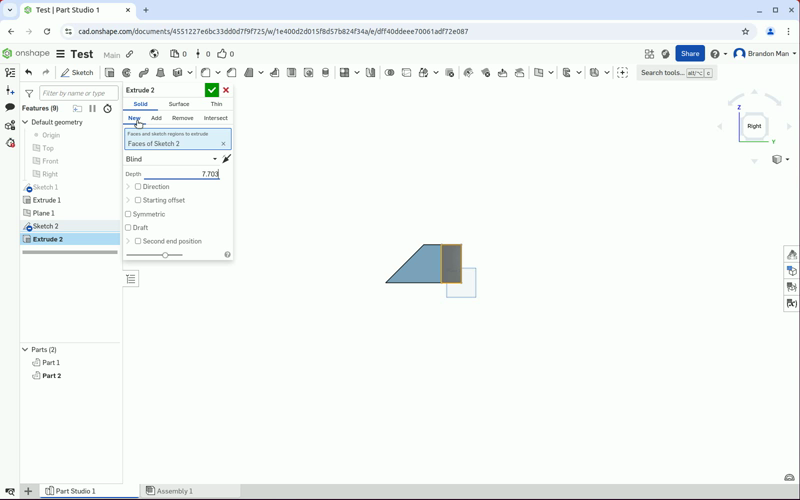
key(enter)
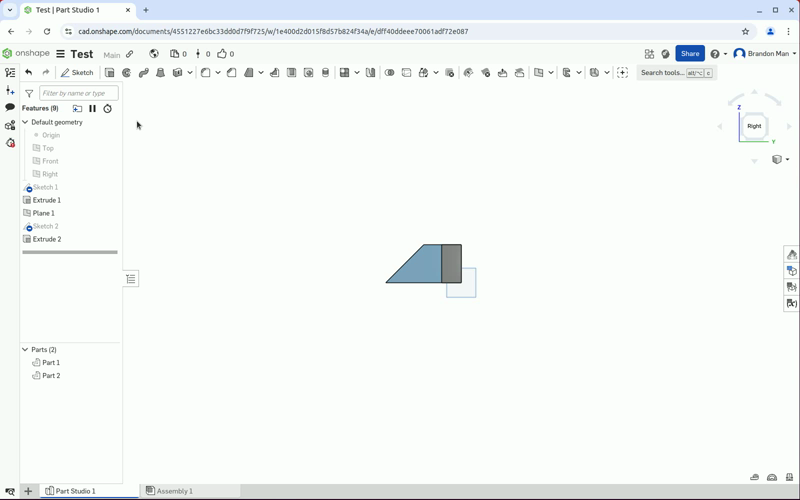
key(shift+h)
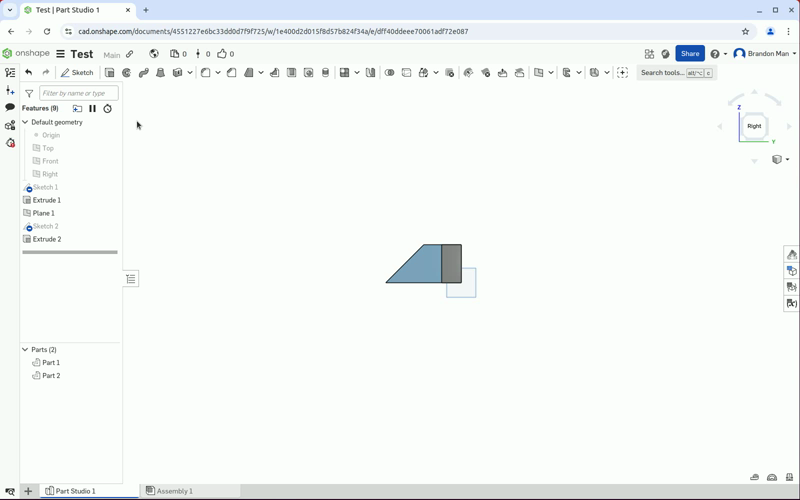
key(shift+h)
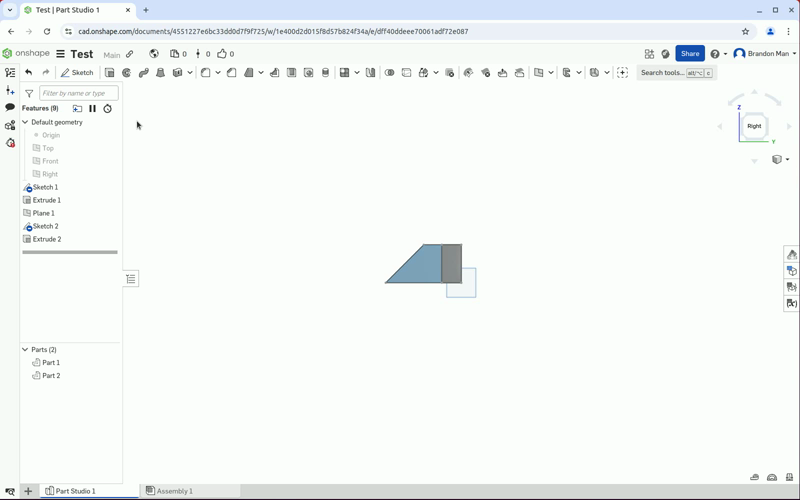
key(shift+7)
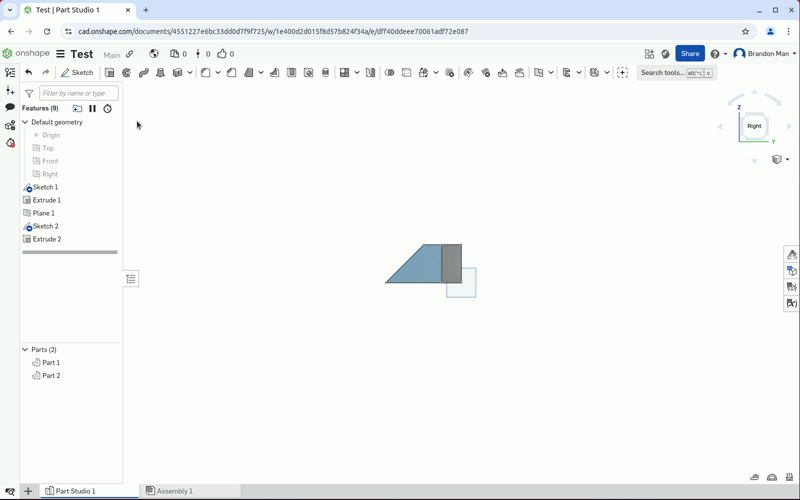
key(right, 2)
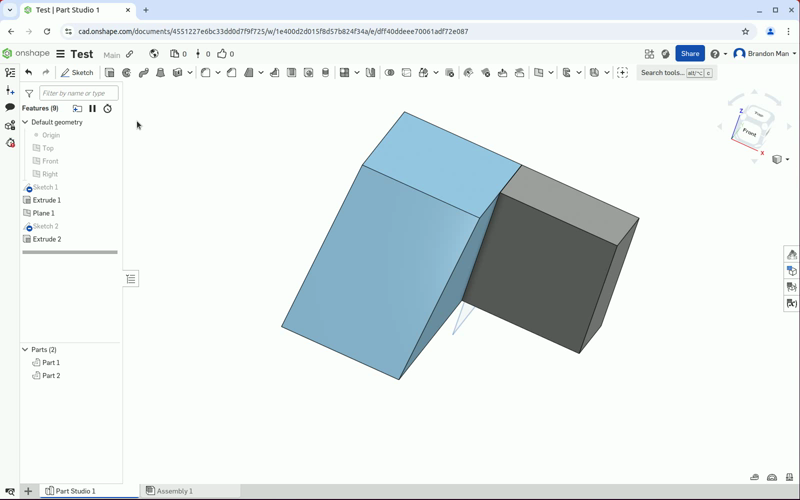
key(down, 2)
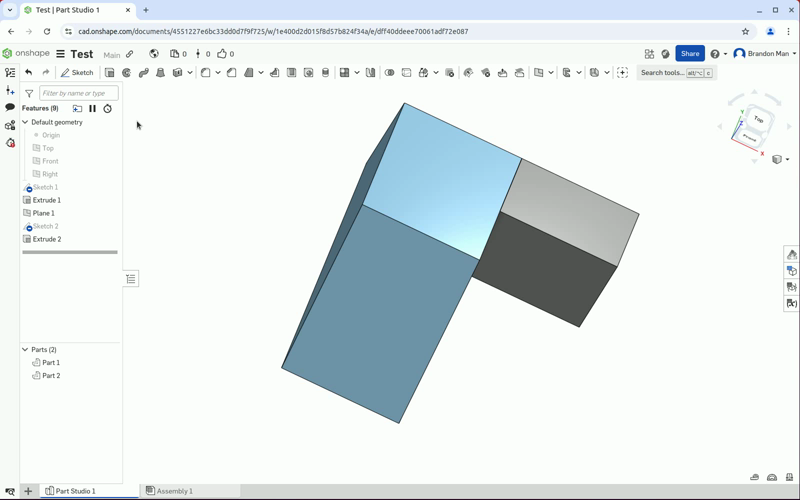
key(up, 2)
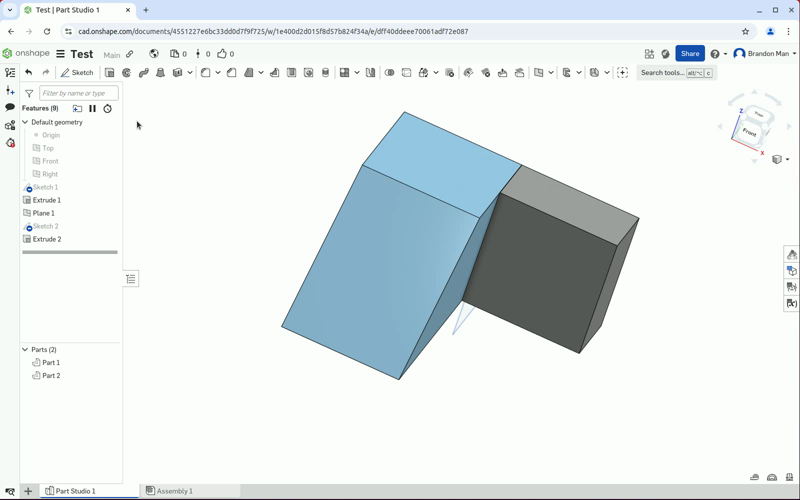
key(left, 2)
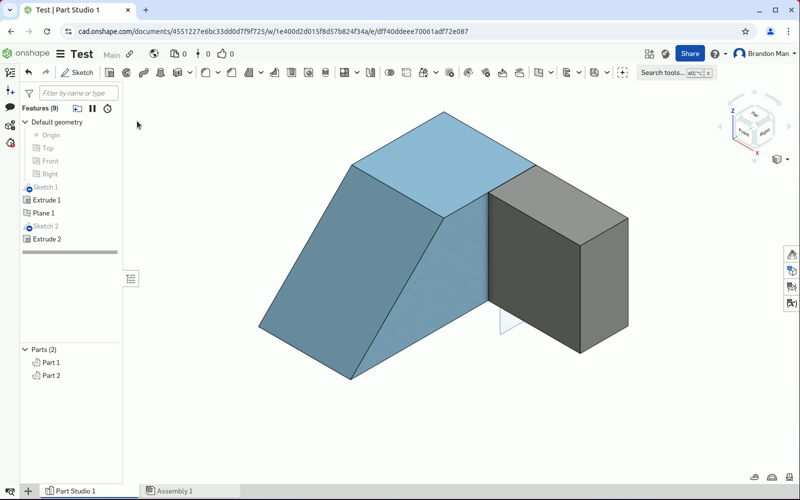
mouse_move(73, 189)
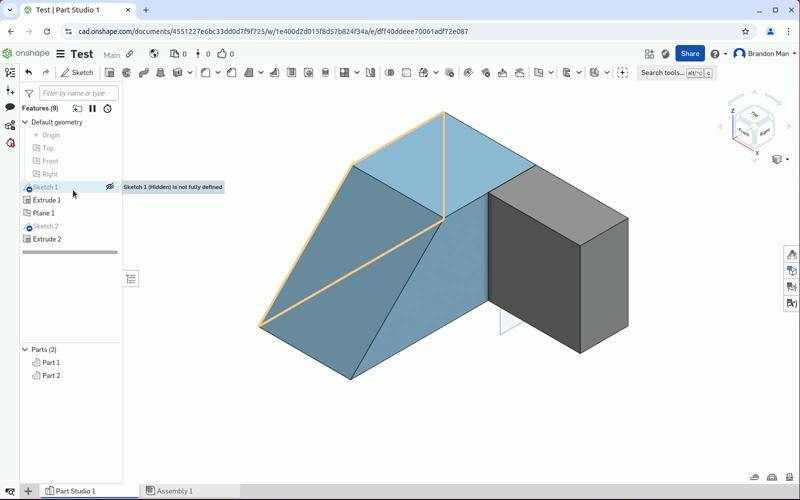
click(73, 189)